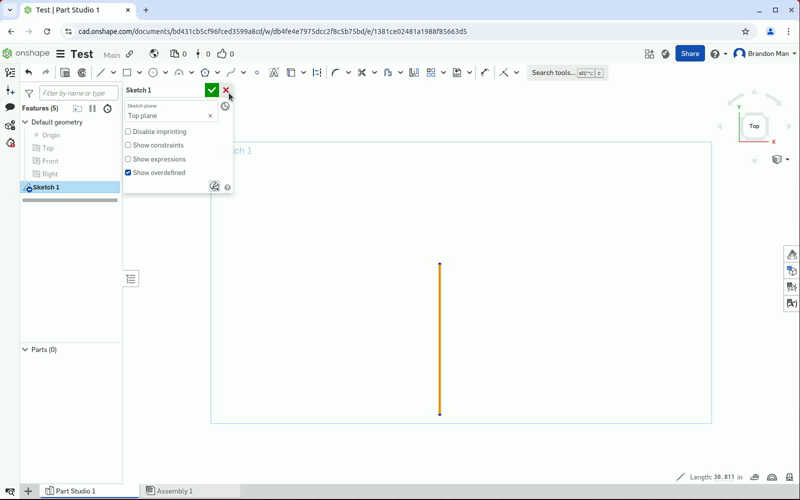
key(shift+h)
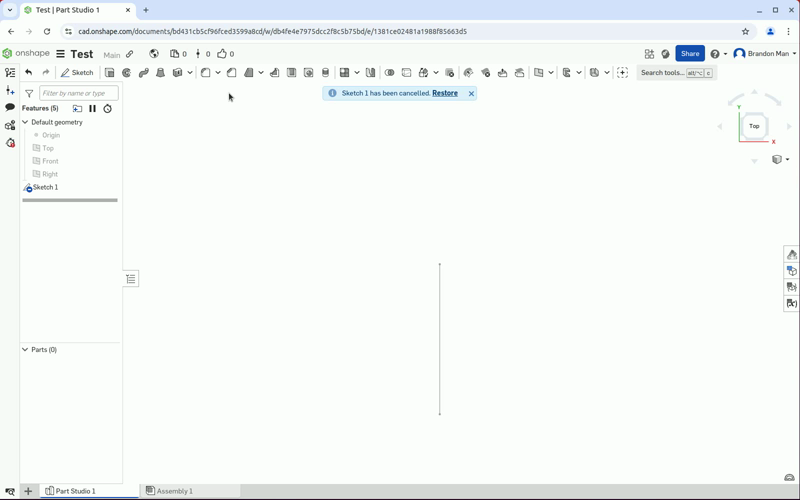
mouse_move(73, 352)
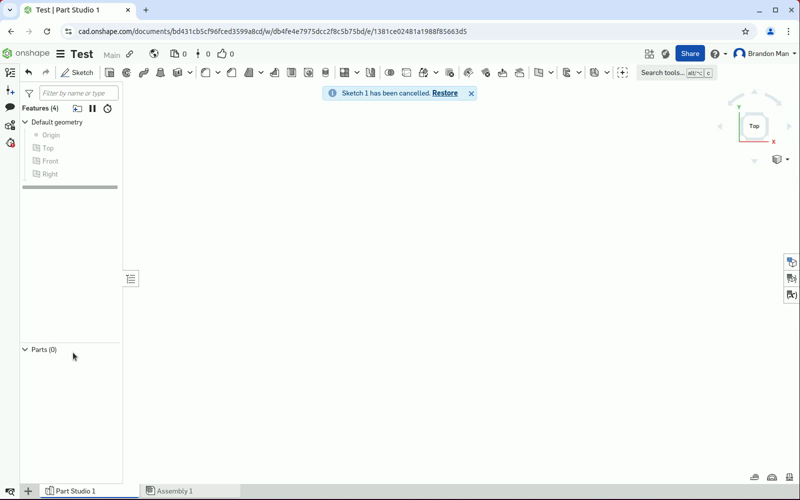
key(y)
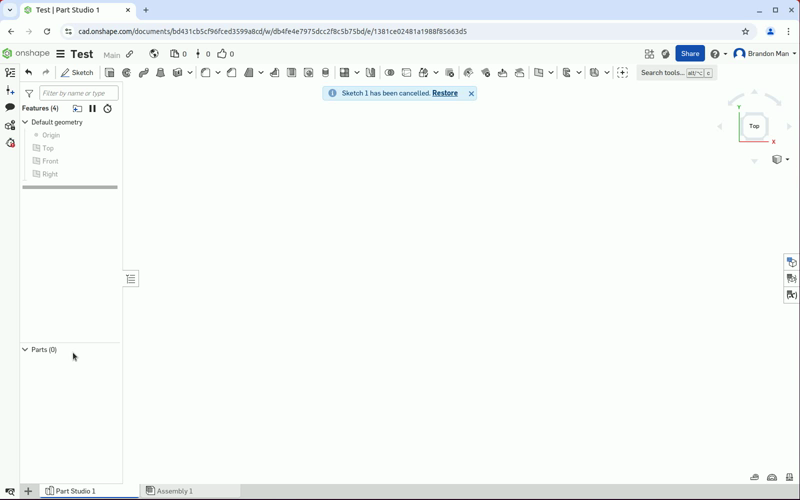
key(shift+p)
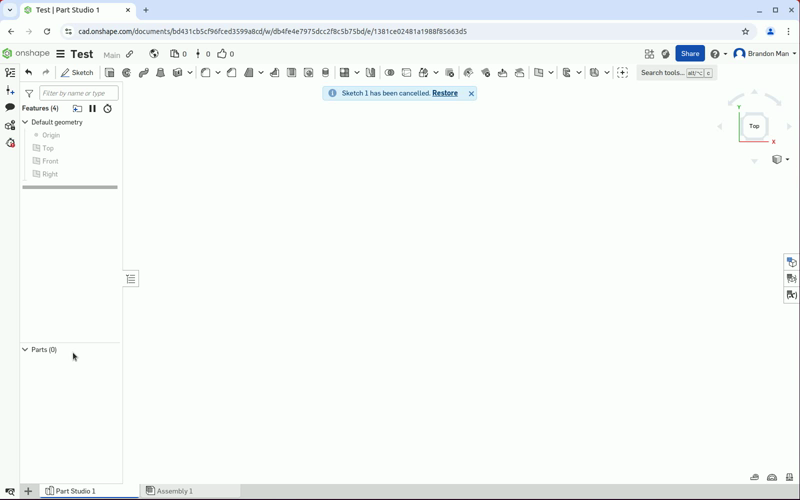
key(space)
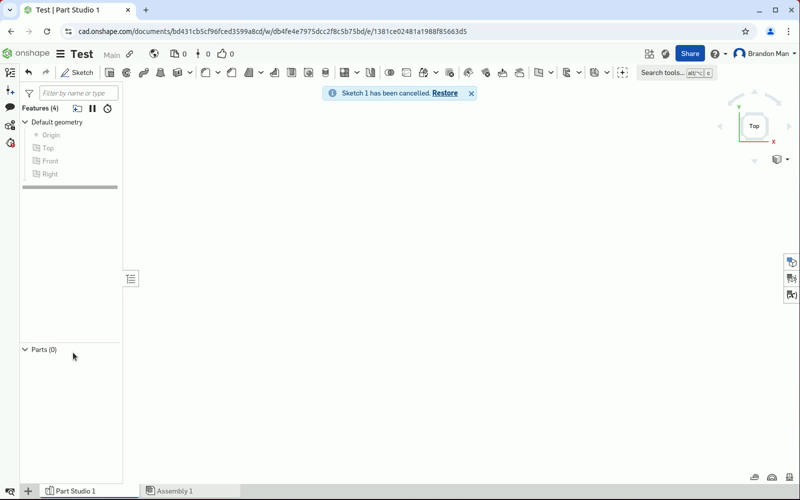
key_down(shift)
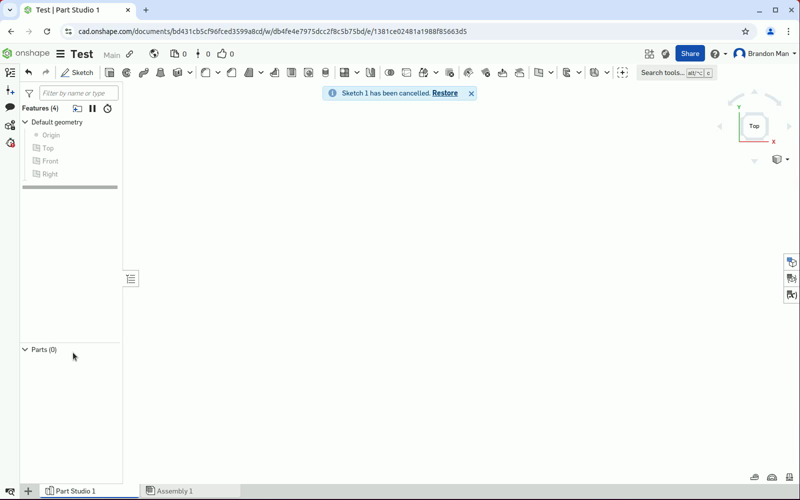
key(up)
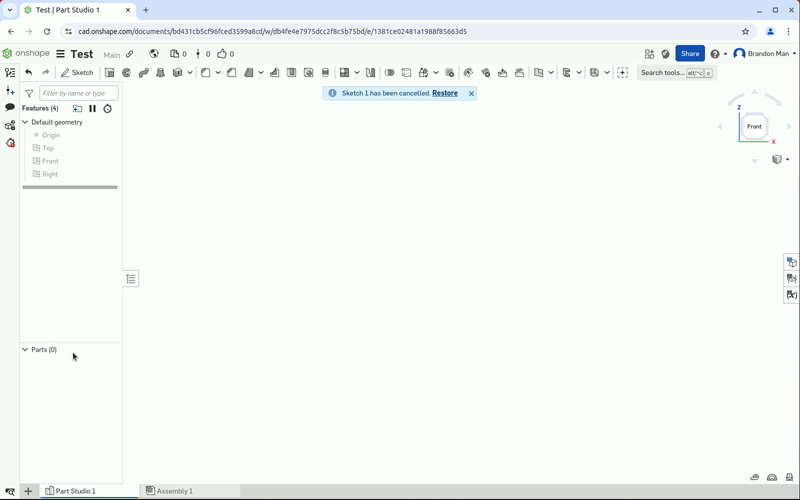
key_up(shift)
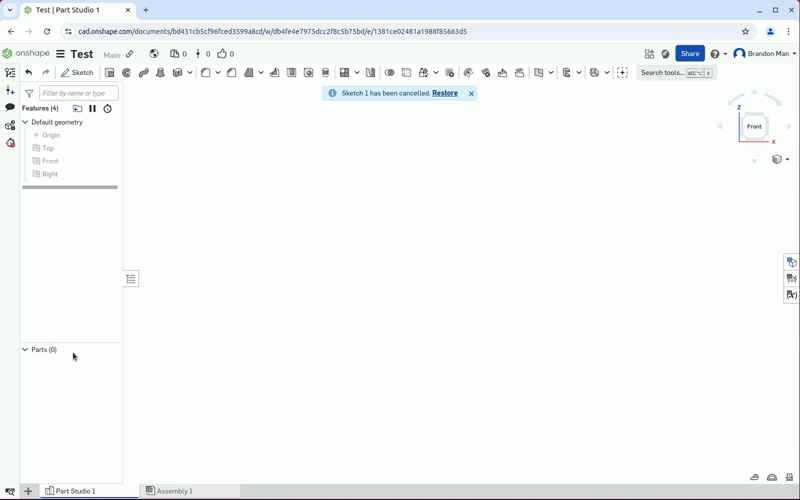
mouse_move(73, 352)
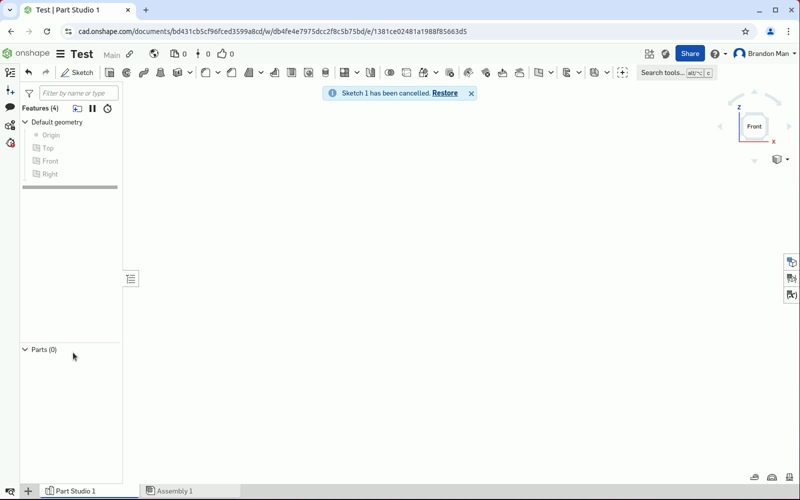
key(shift+y)
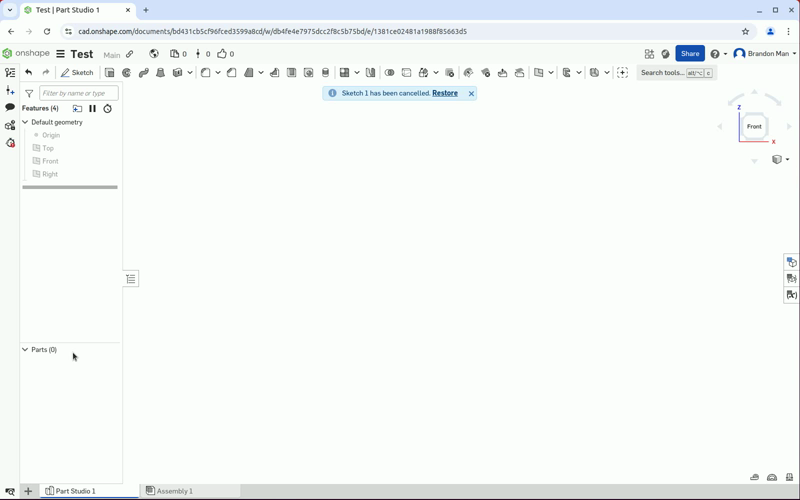
key(shift+s)
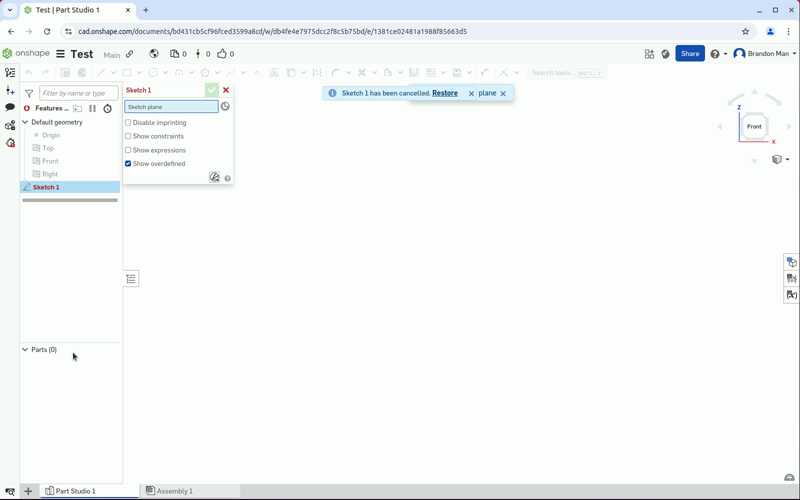
mouse_move(73, 163)
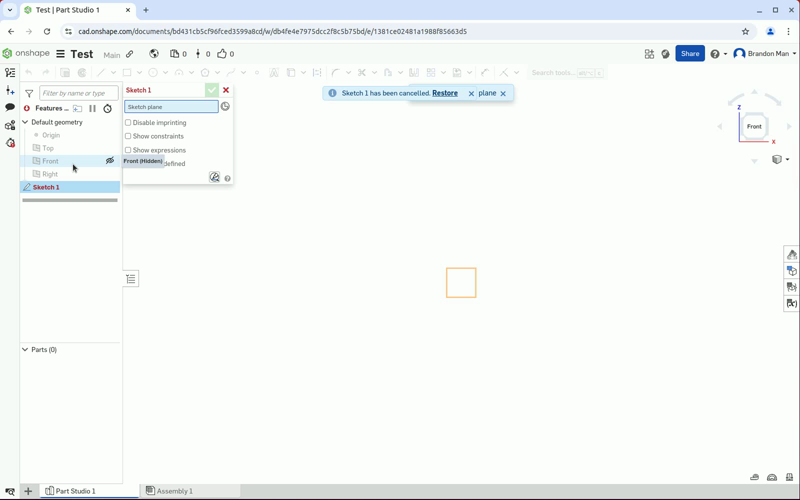
click(73, 163)
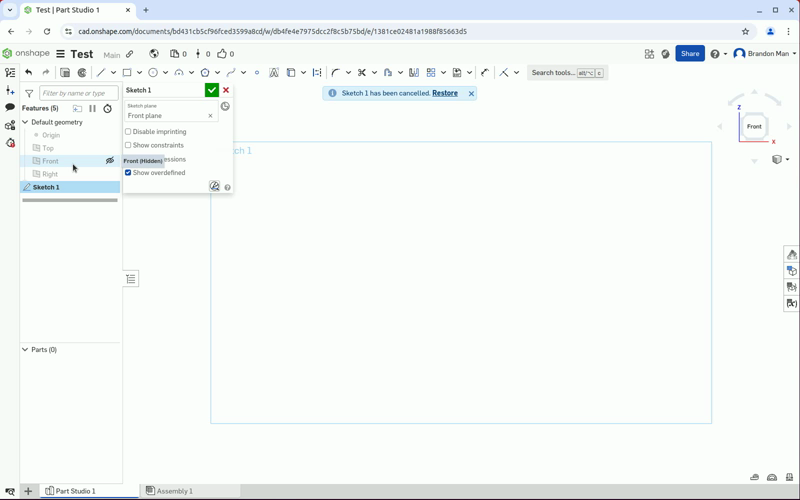
mouse_move(73, 352)
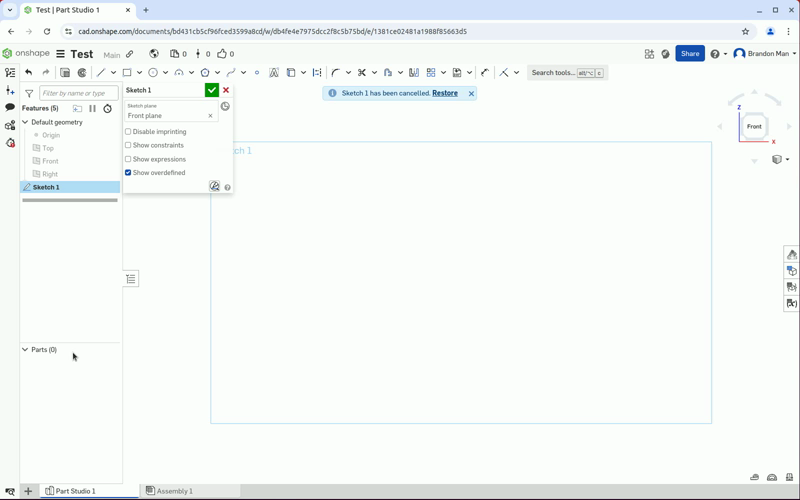
key(y)
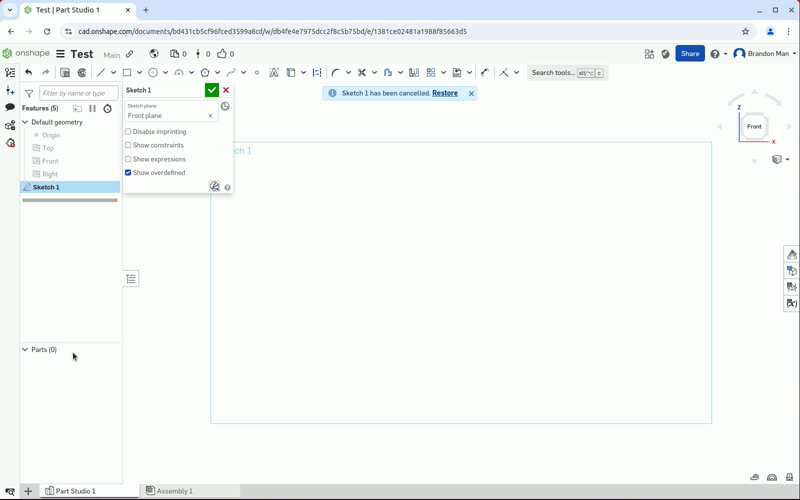
key(l)
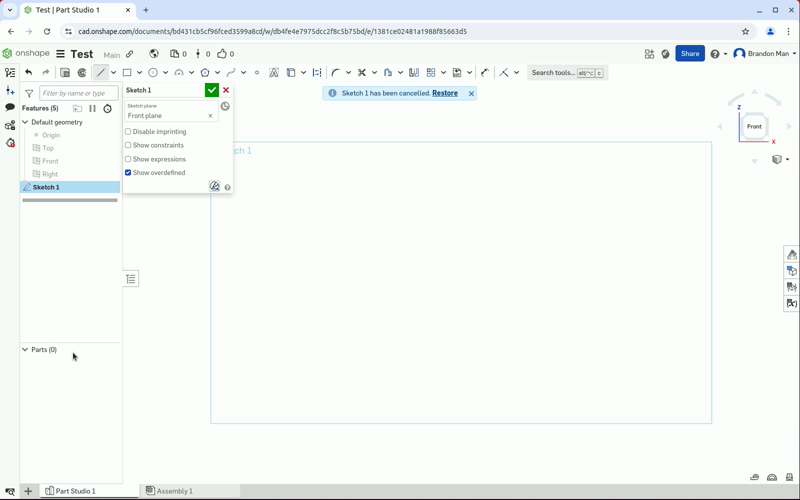
key_down(shift)
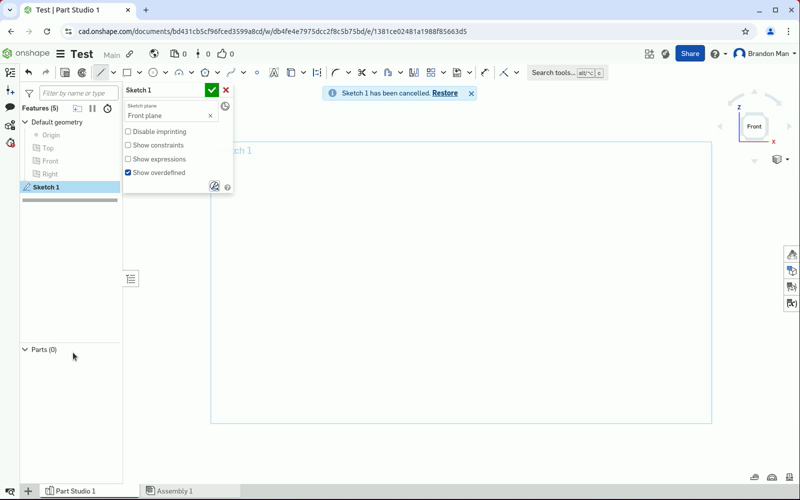
mouse_move(388, 298)
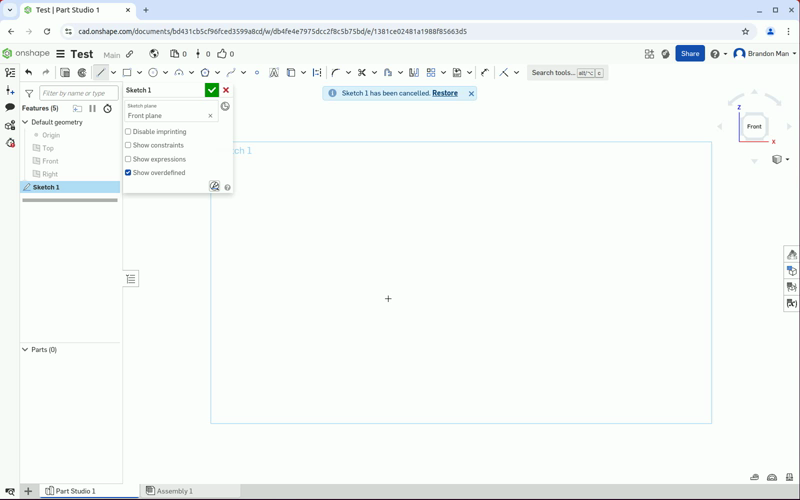
click(388, 298)
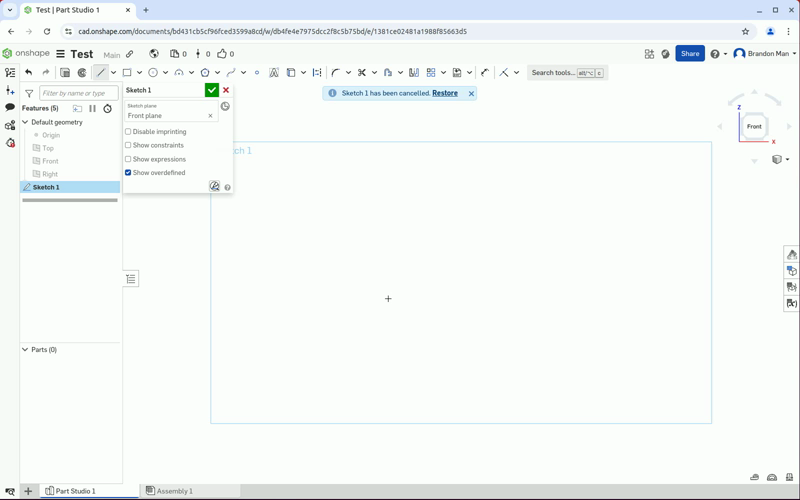
key_up(shift)
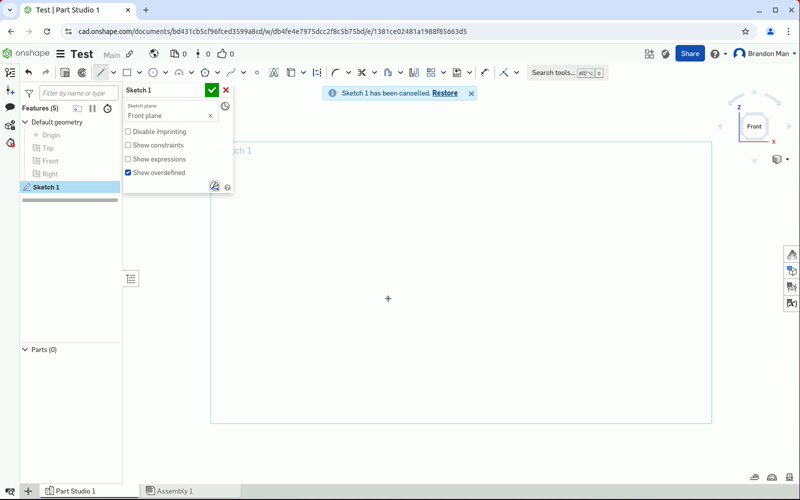
key_down(shift)
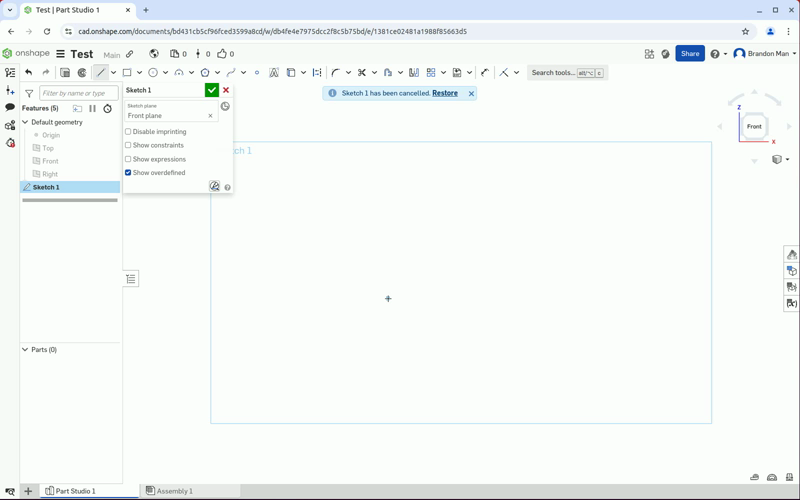
mouse_move(572, 298)
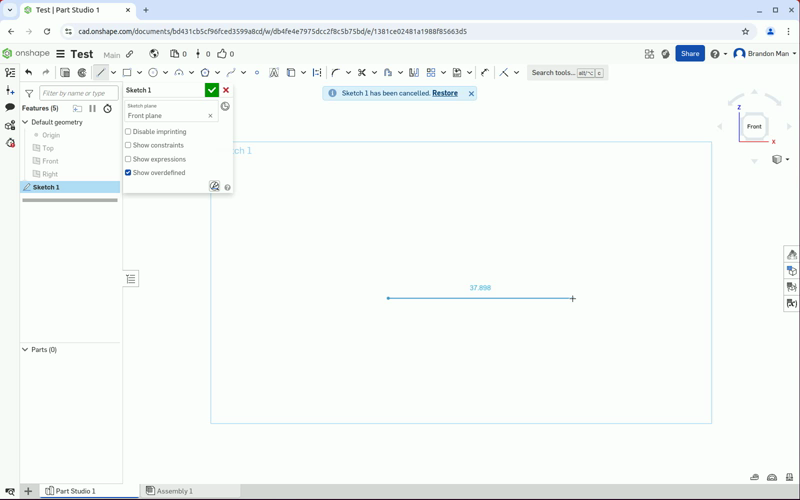
click(572, 298)
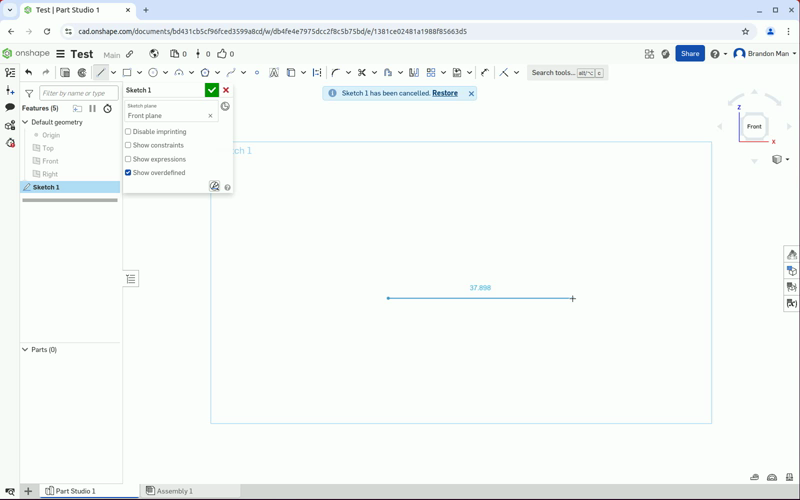
key_up(shift)
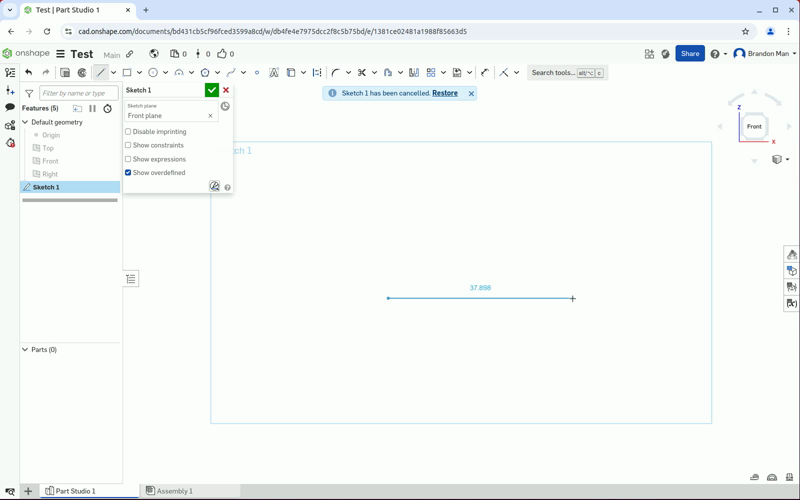
key_down(shift)
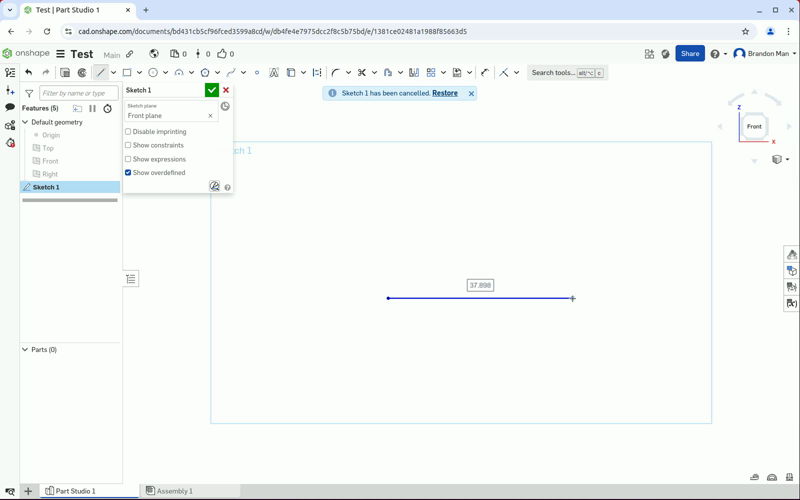
mouse_move(589, 298)
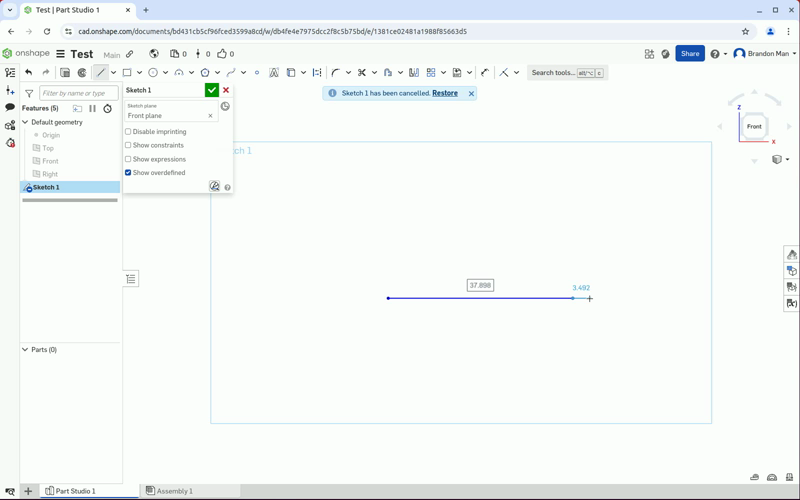
mouse_move(572, 265)
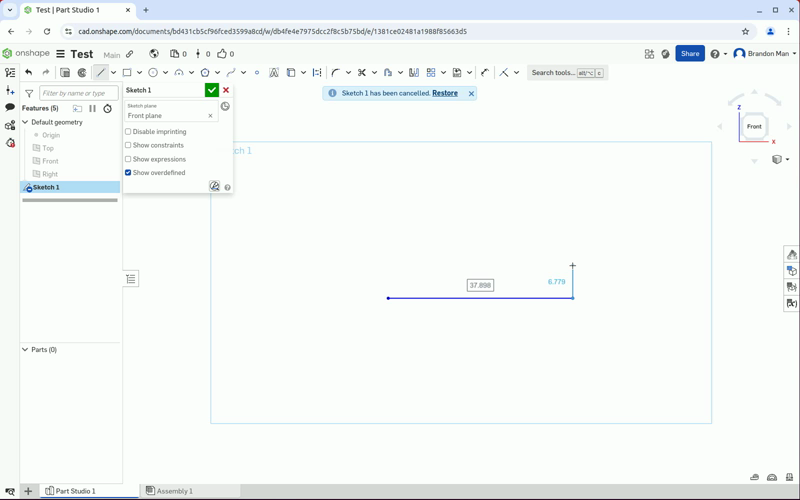
click(572, 265)
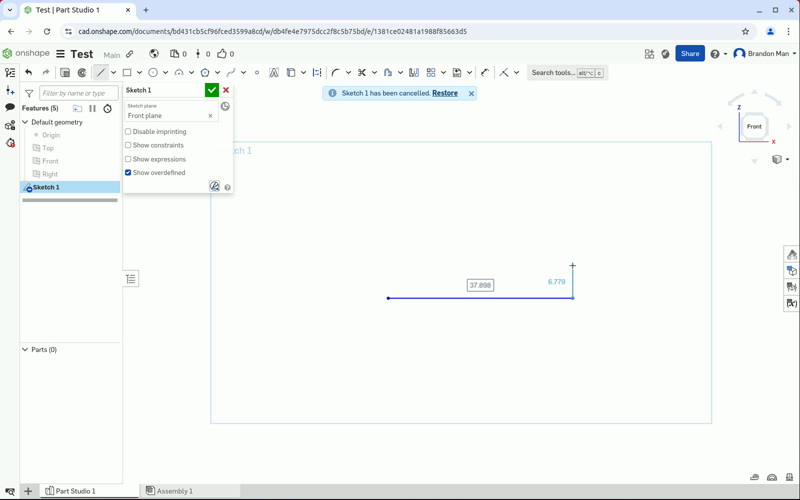
key_up(shift)
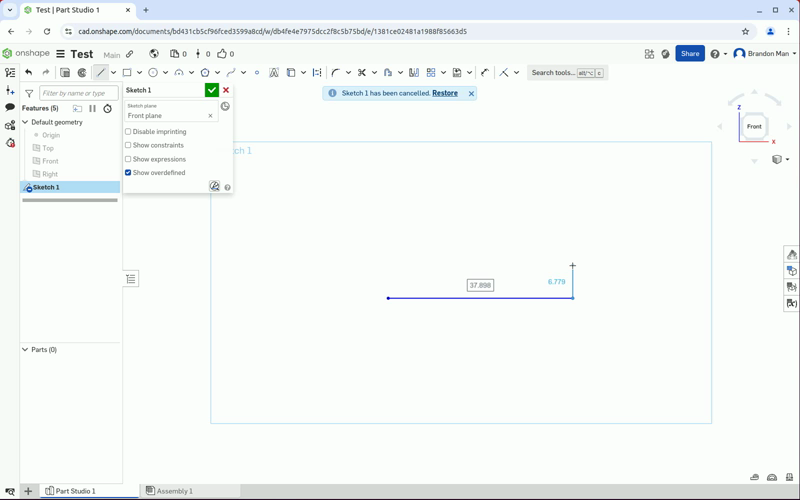
key_down(shift)
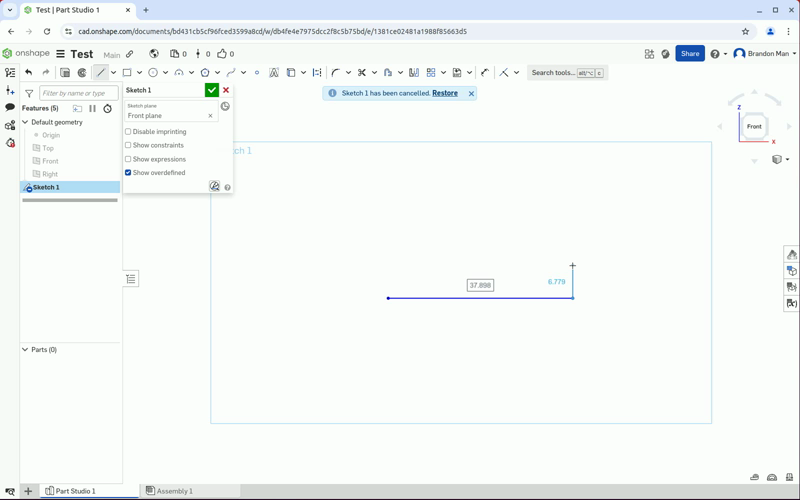
mouse_move(388, 265)
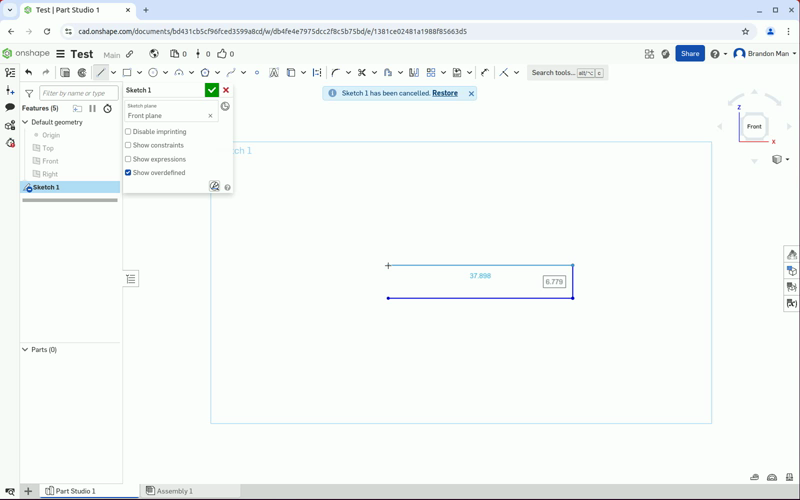
click(388, 265)
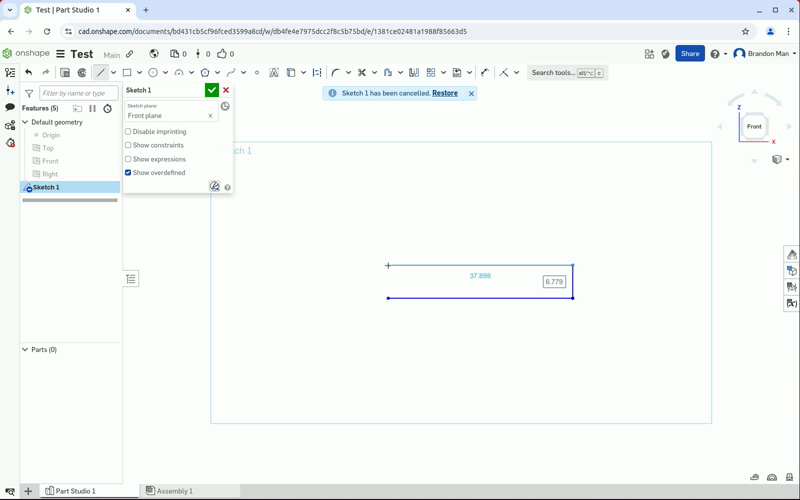
key_up(shift)
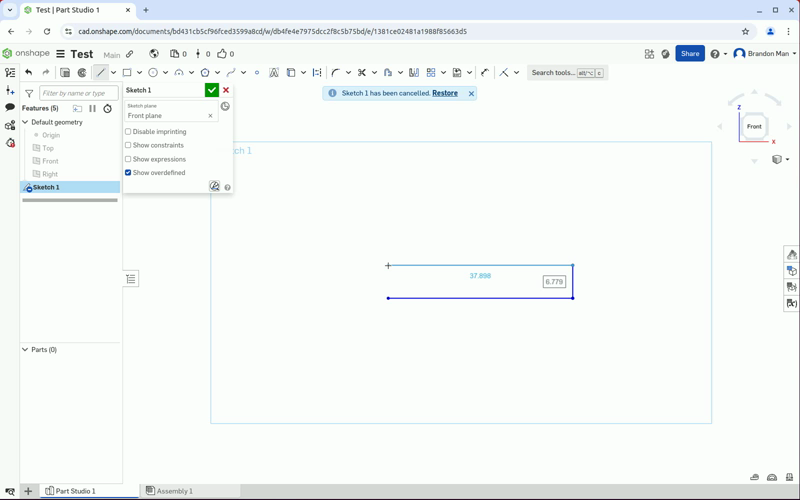
mouse_move(418, 265)
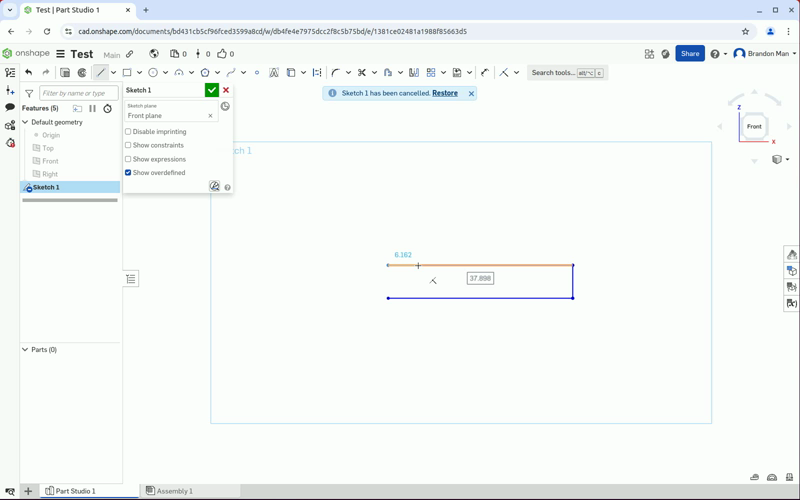
key_down(shift)
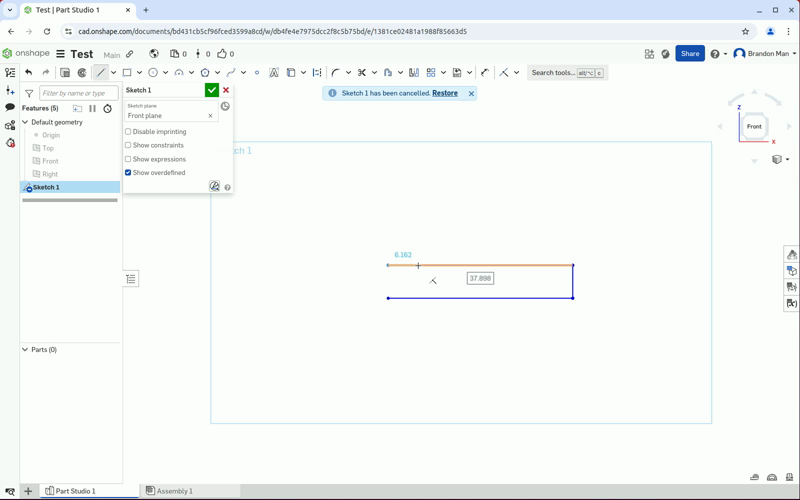
mouse_move(388, 298)
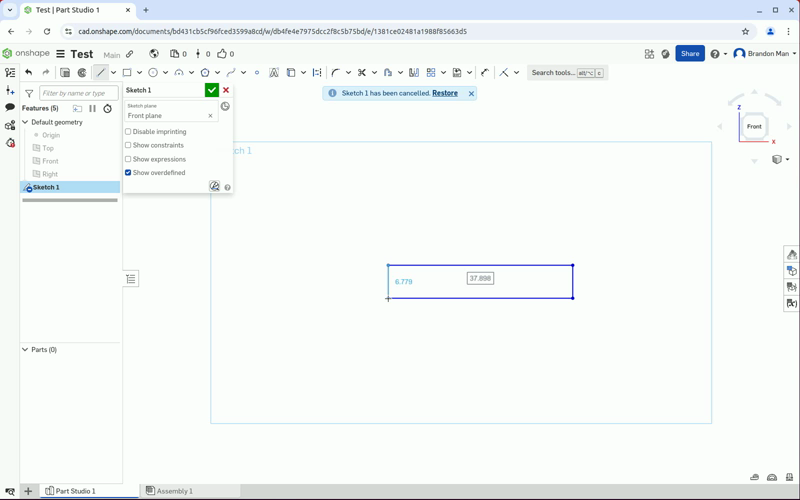
key_up(shift)
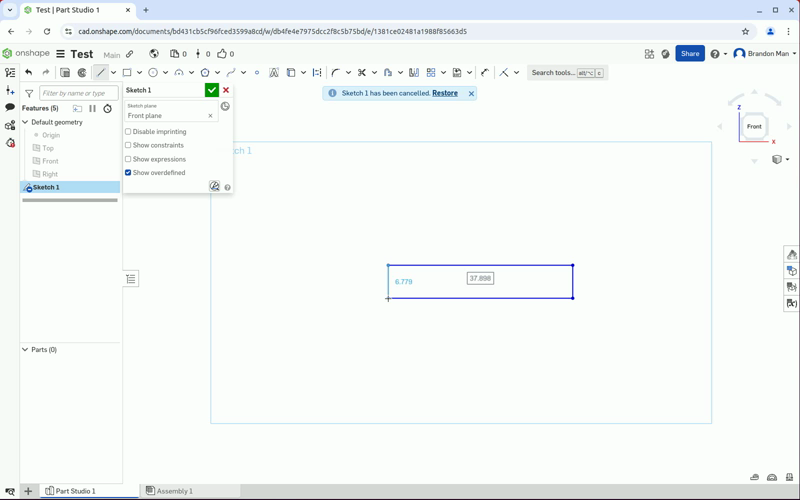
click(388, 298)
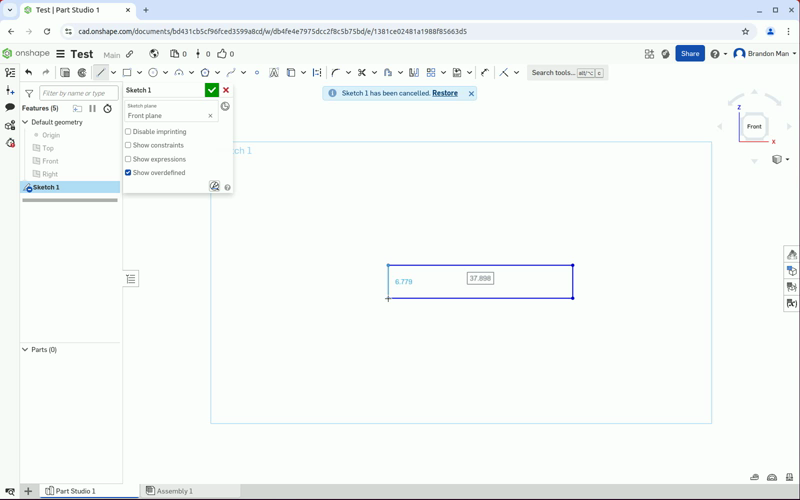
key(esc)
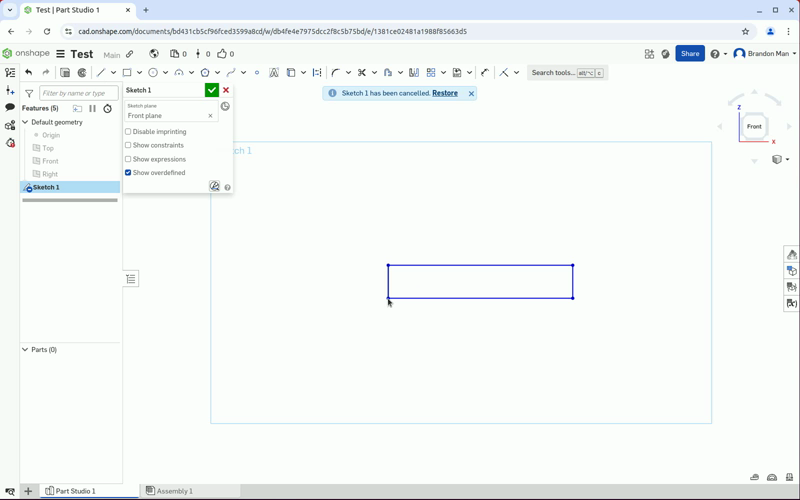
mouse_move(492, 287)
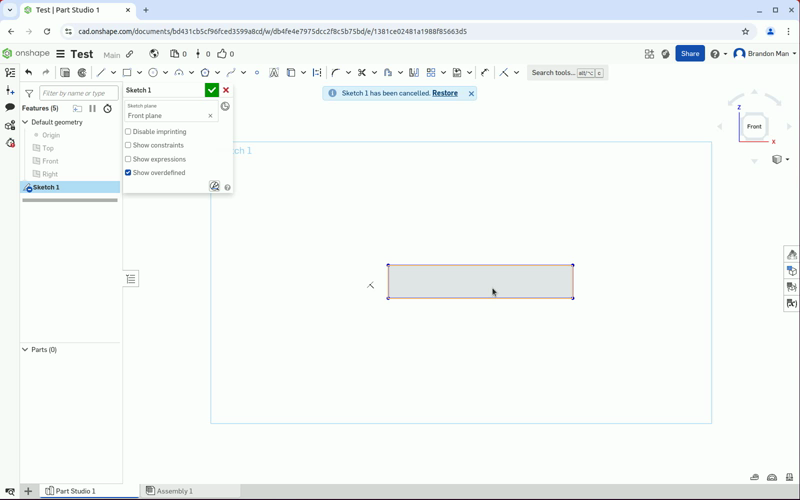
click(492, 287)
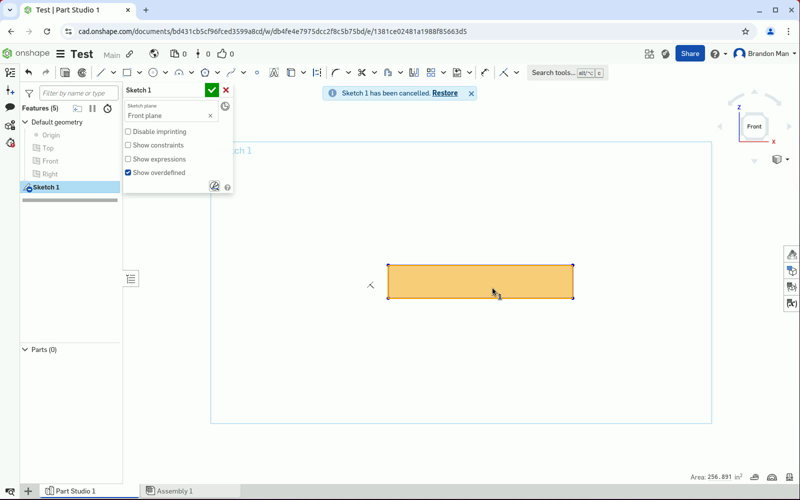
mouse_move(73, 352)
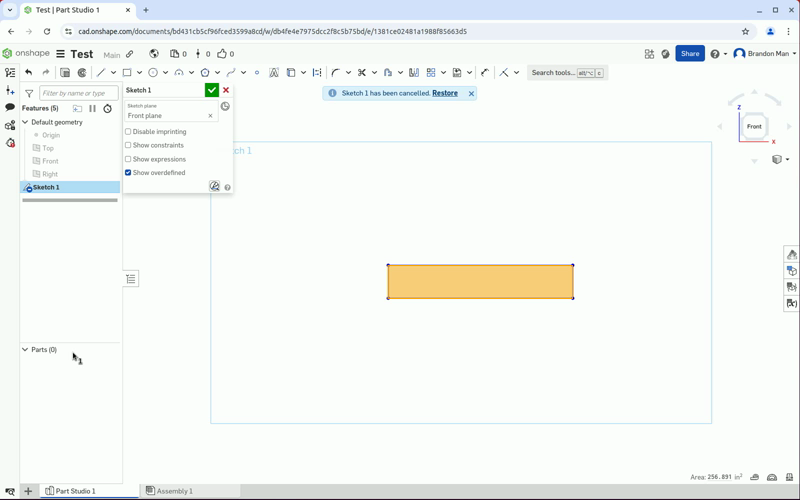
key(shift+y)
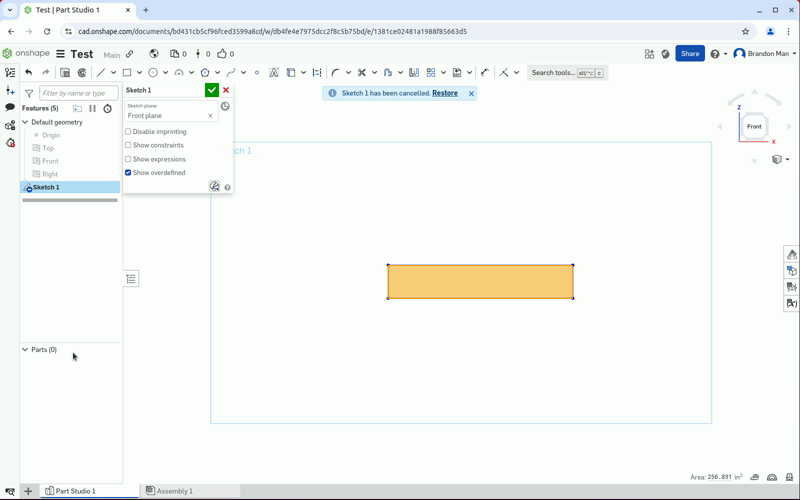
key(shift+e)
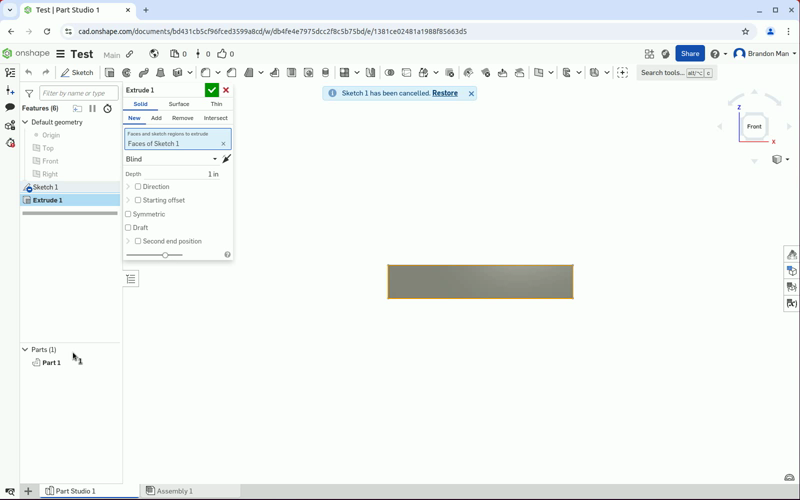
mouse_move(143, 106)
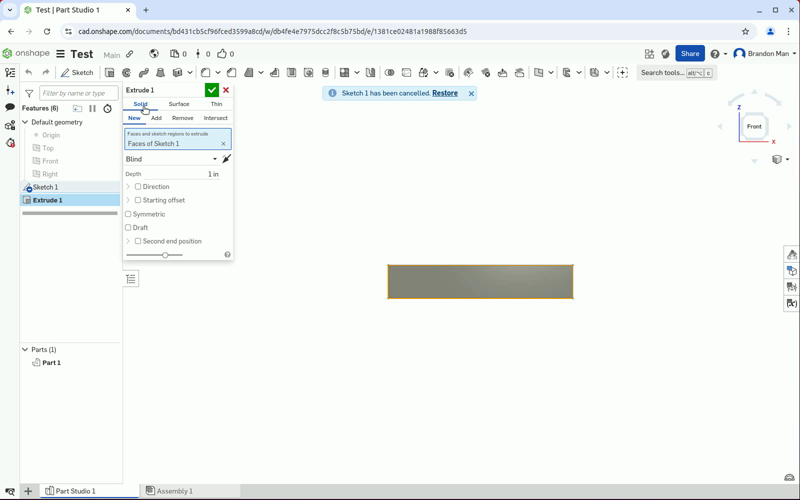
click(143, 106)
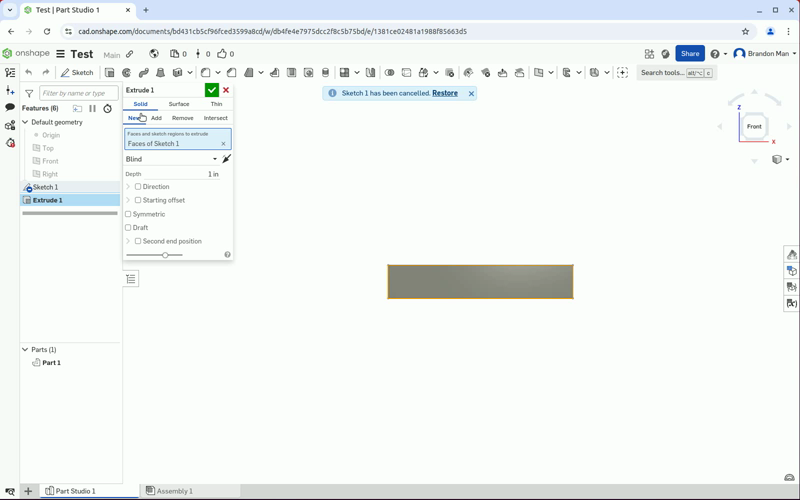
mouse_move(137, 120)
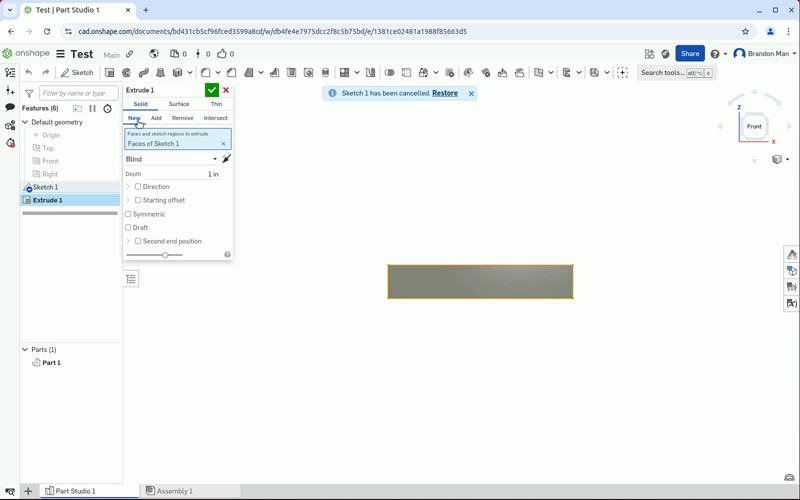
click(137, 120)
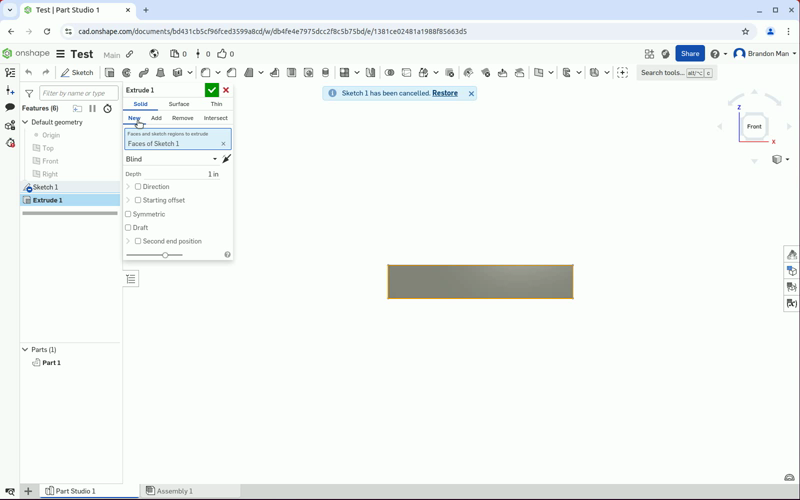
key(tab, 4)
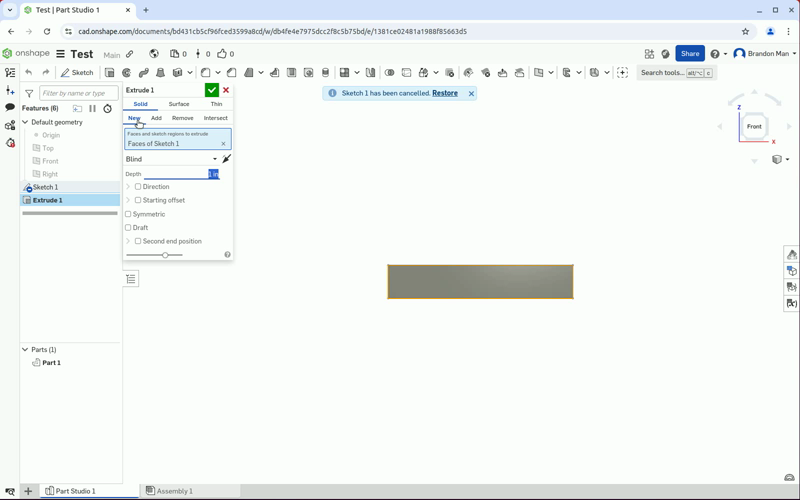
text(1.926)
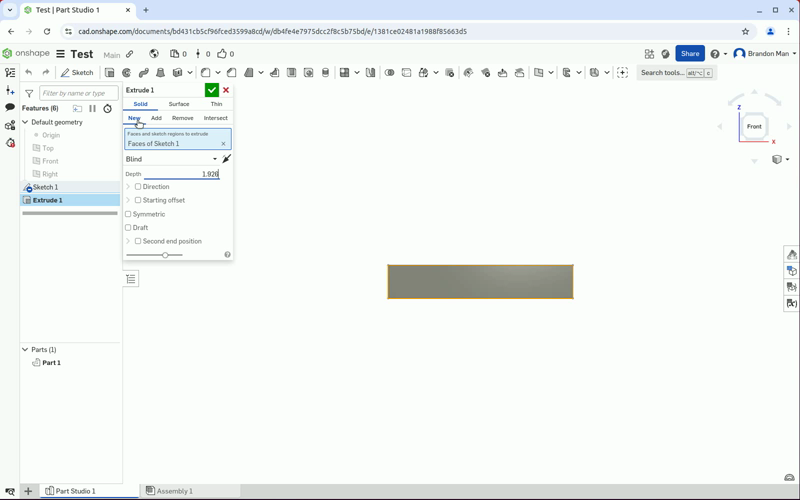
key(enter)
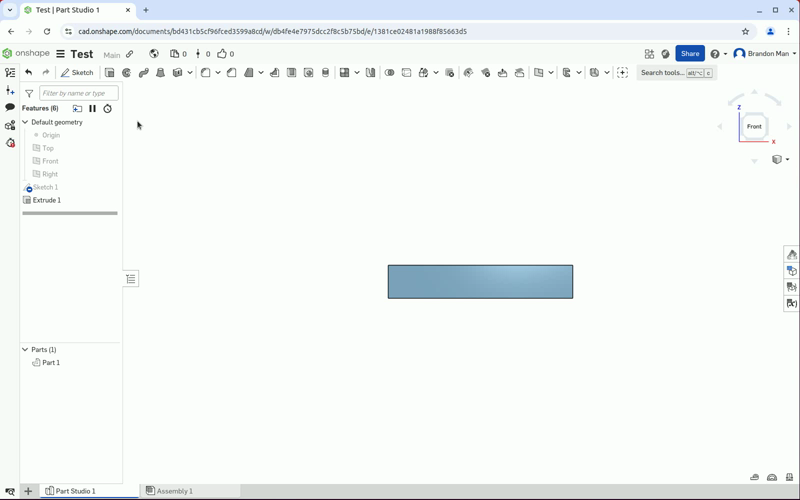
key(shift+h)
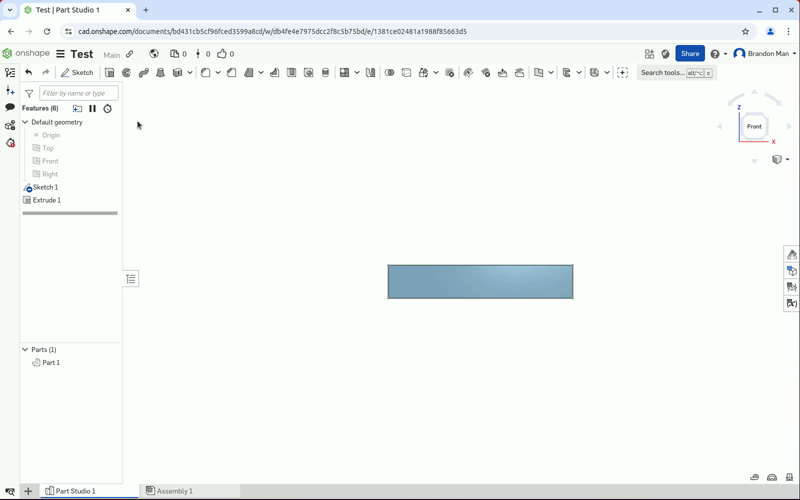
key(shift+h)
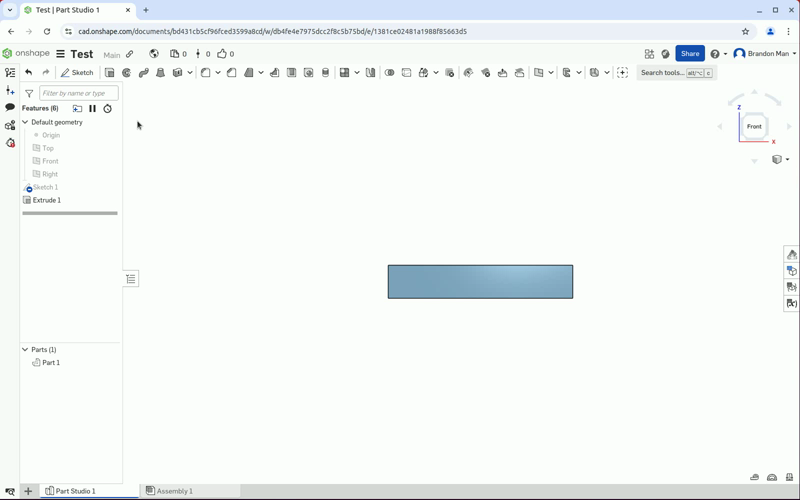
mouse_move(73, 189)
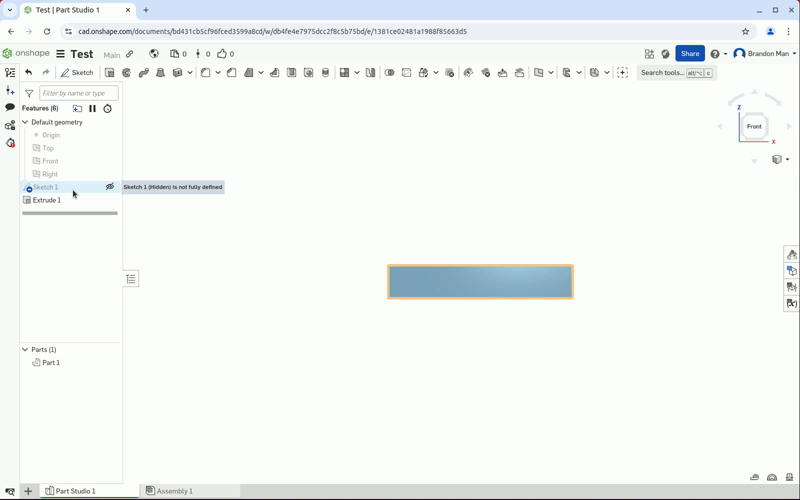
click(73, 189)
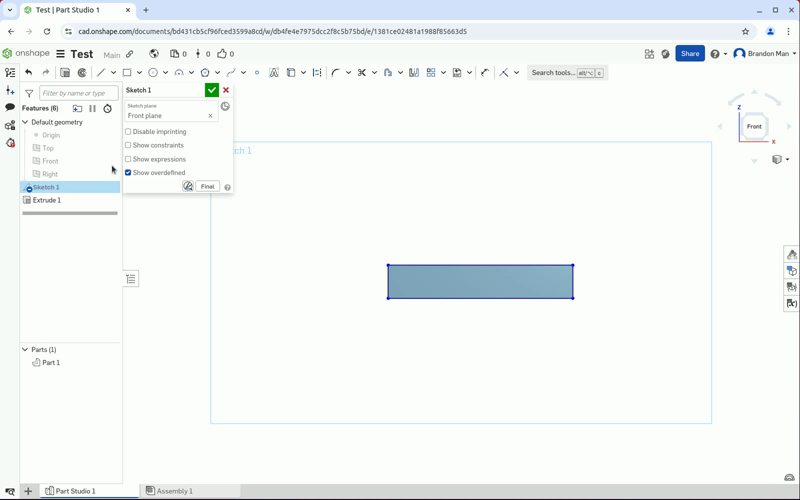
mouse_move(229, 92)
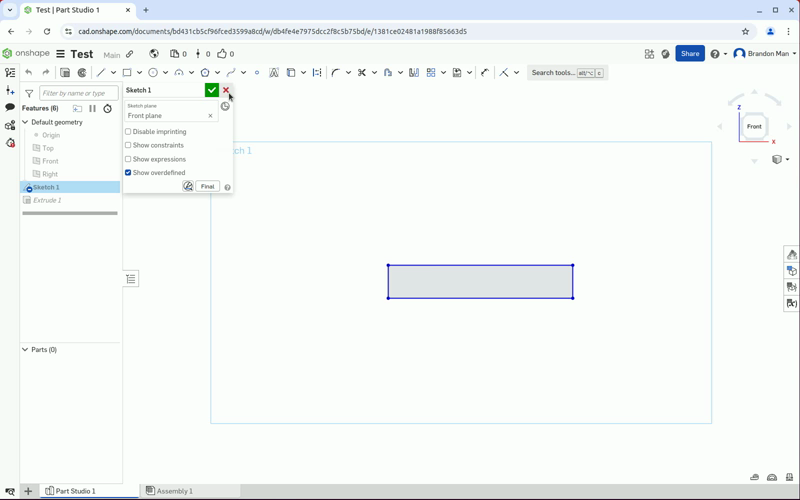
click(229, 92)
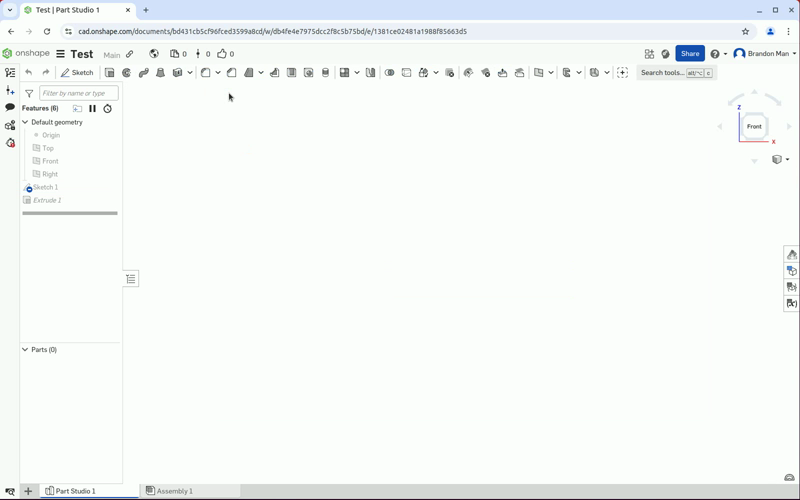
mouse_move(541, 75)
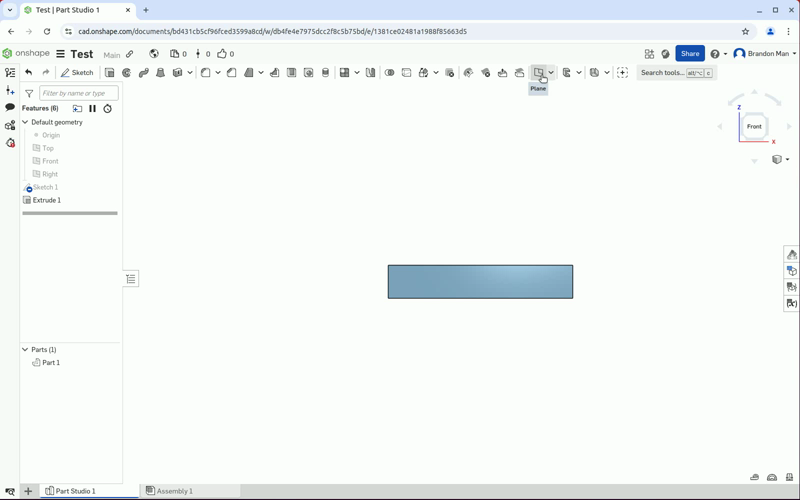
click(541, 75)
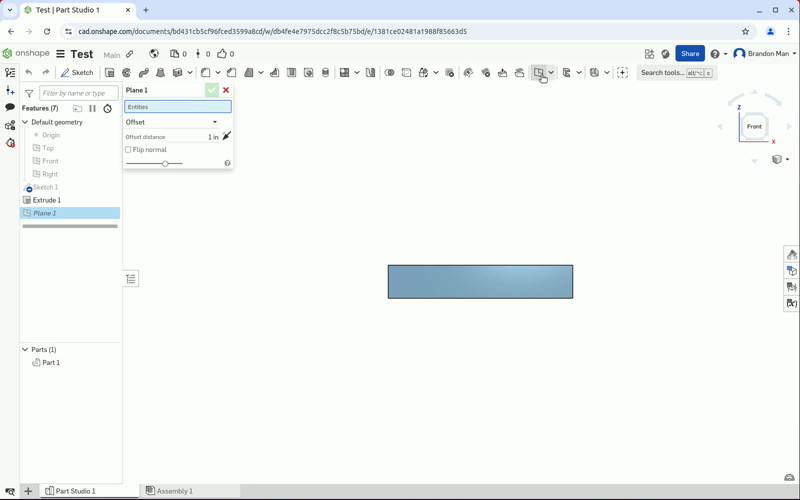
mouse_move(73, 163)
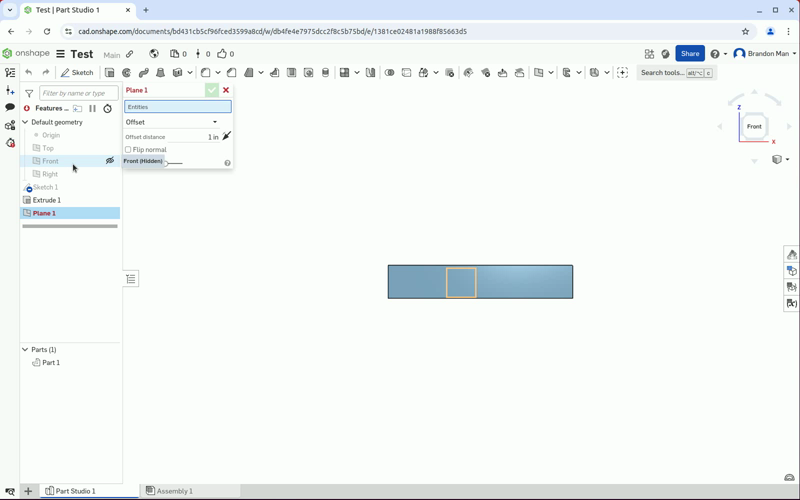
click(73, 163)
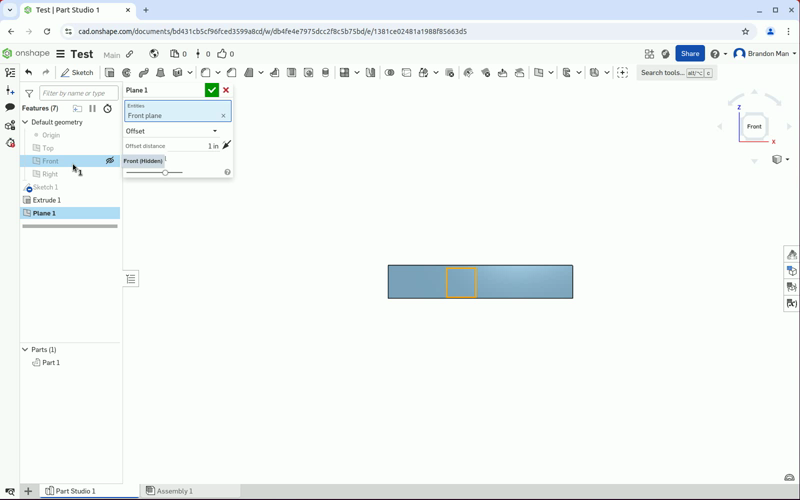
key(tab, 2)
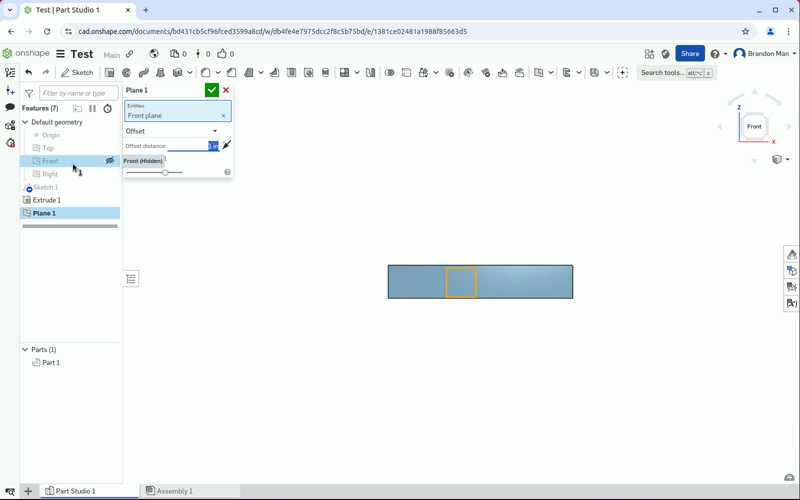
text(1.91)
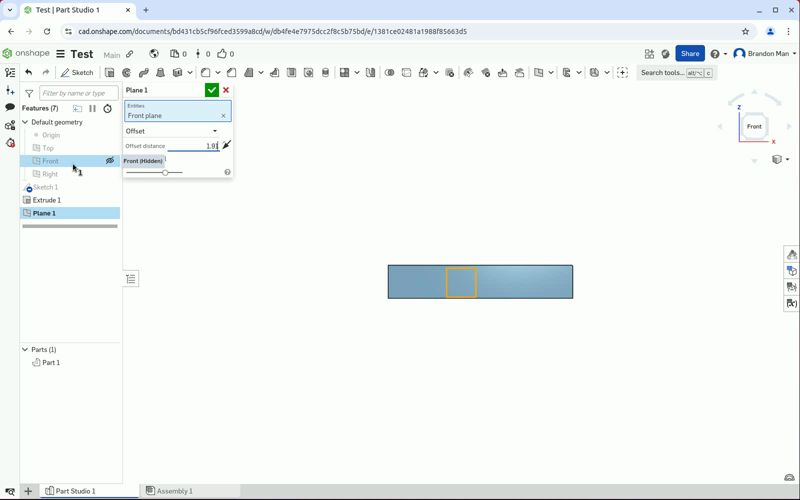
key(enter, 2)
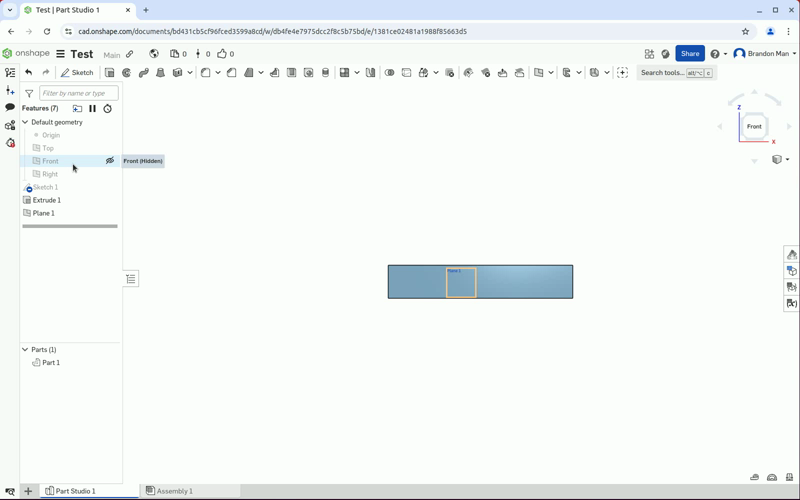
key(shift+s)
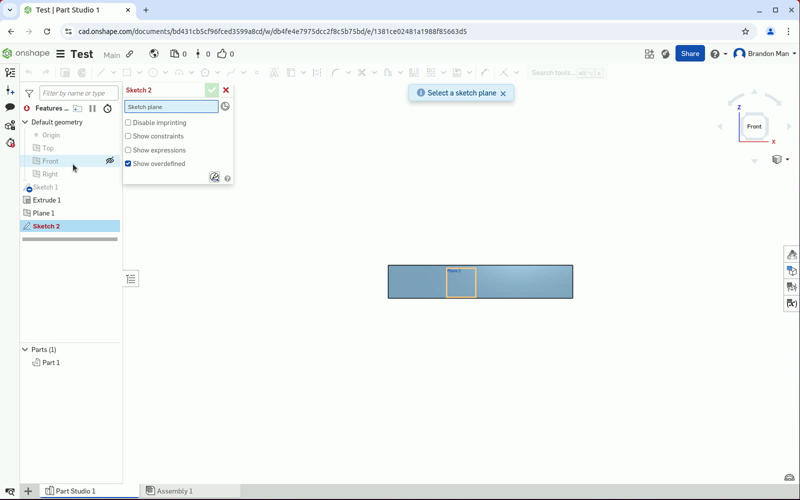
mouse_move(73, 215)
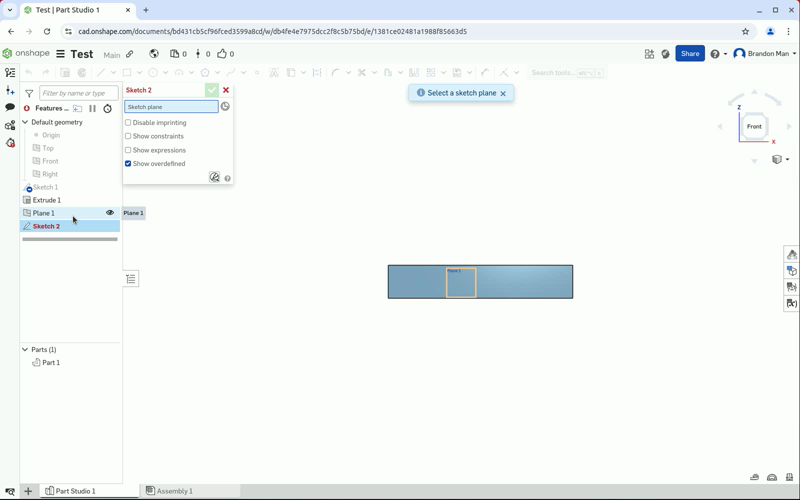
click(73, 215)
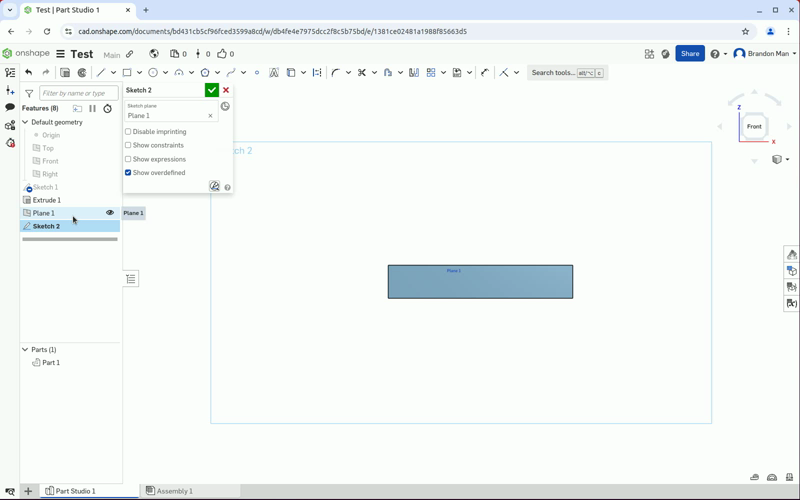
mouse_move(73, 352)
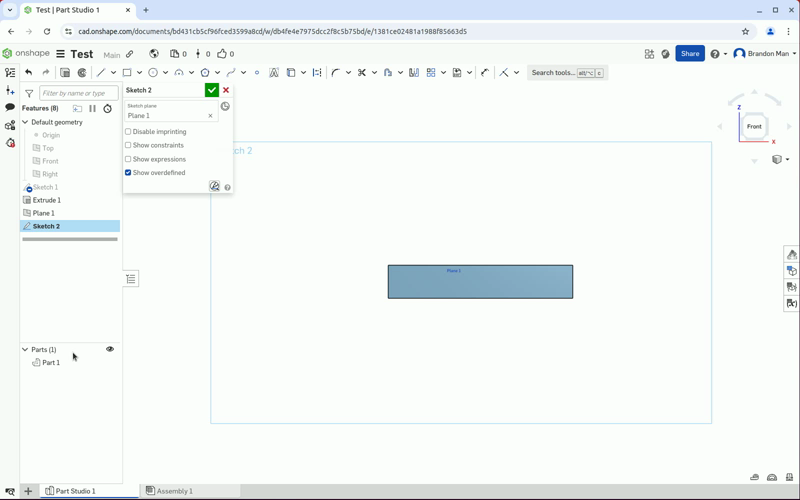
key(y)
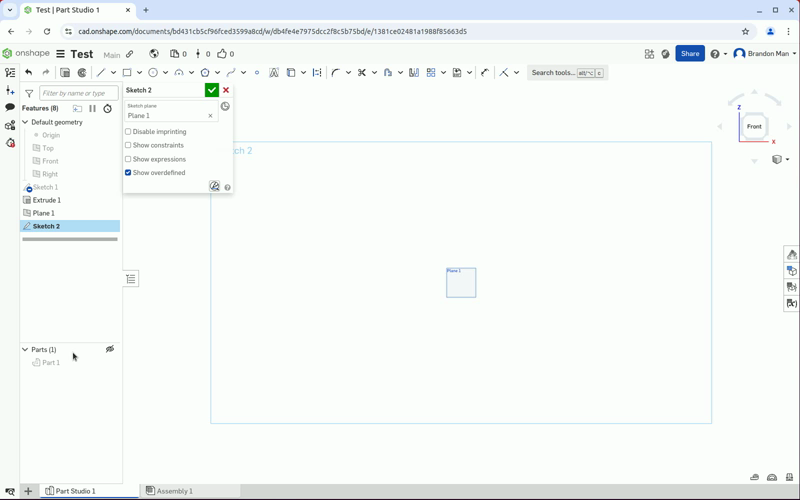
key(l)
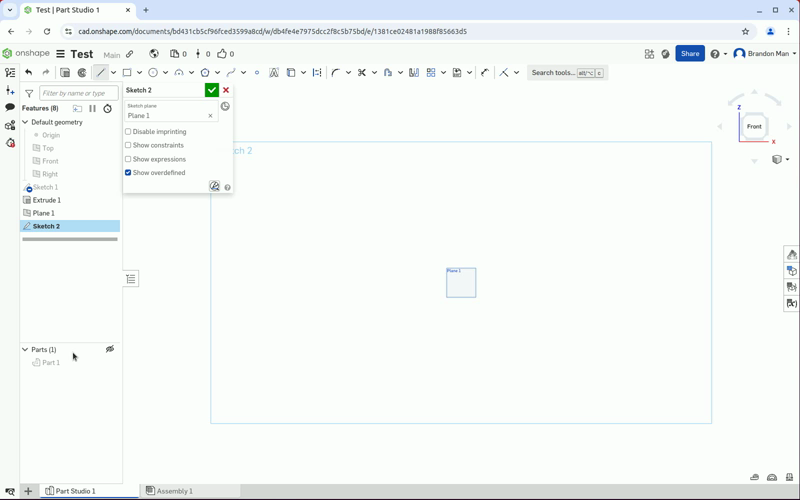
key_down(shift)
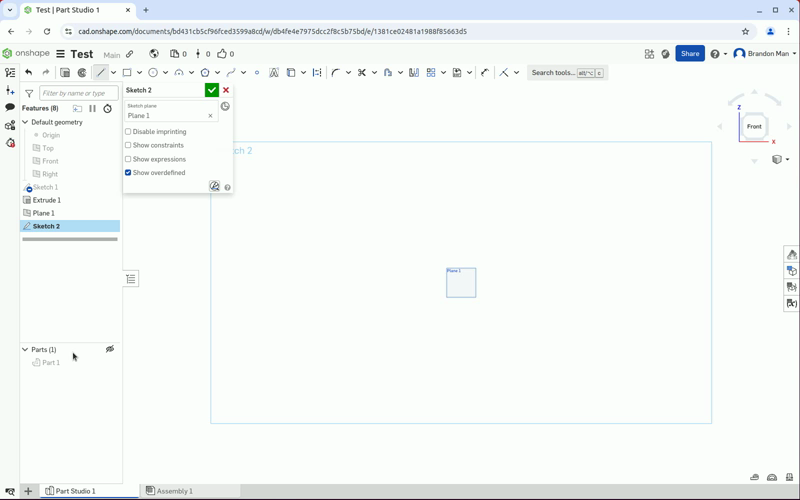
mouse_move(403, 286)
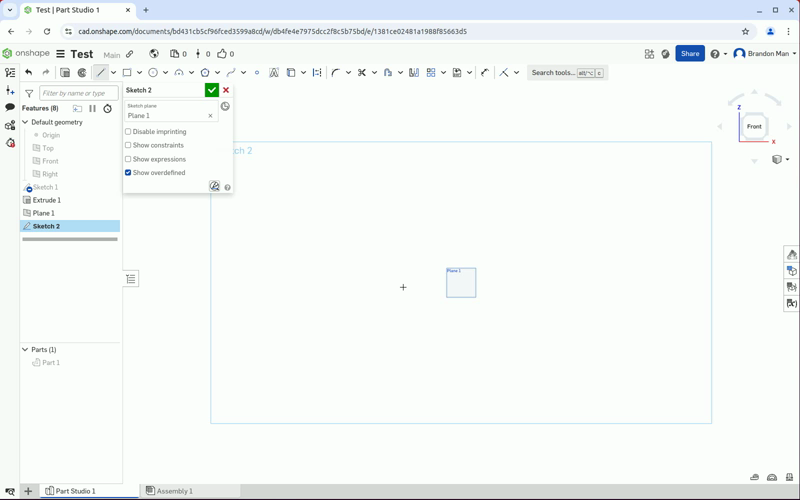
click(403, 286)
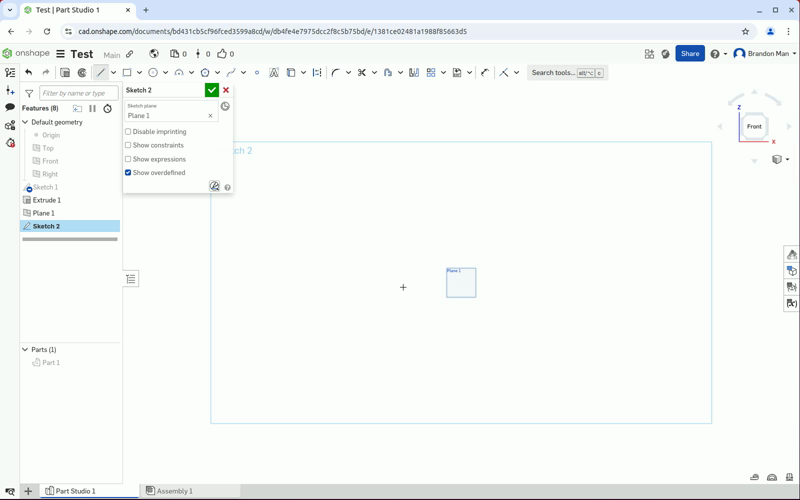
key_up(shift)
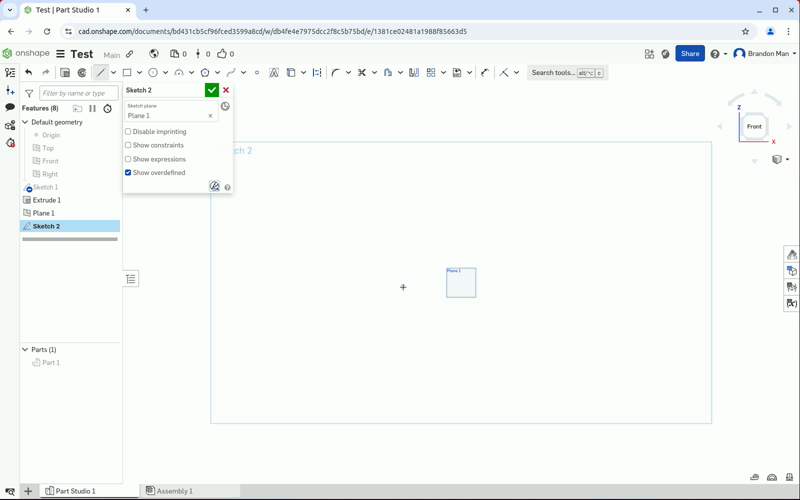
key_down(shift)
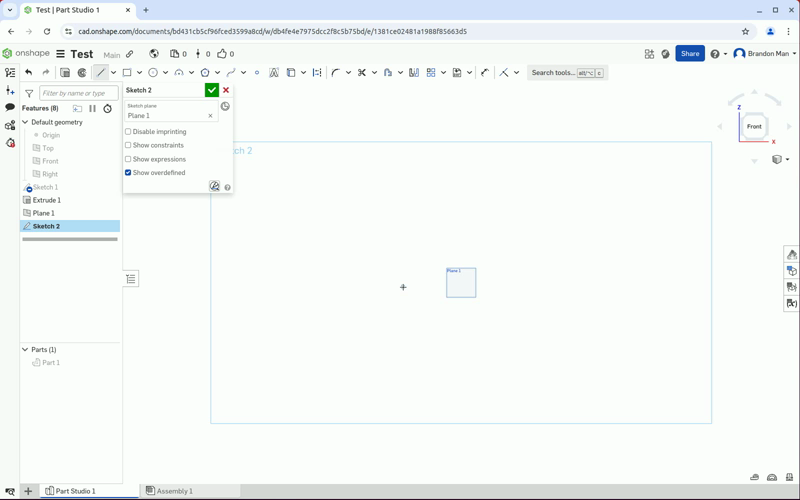
mouse_move(558, 286)
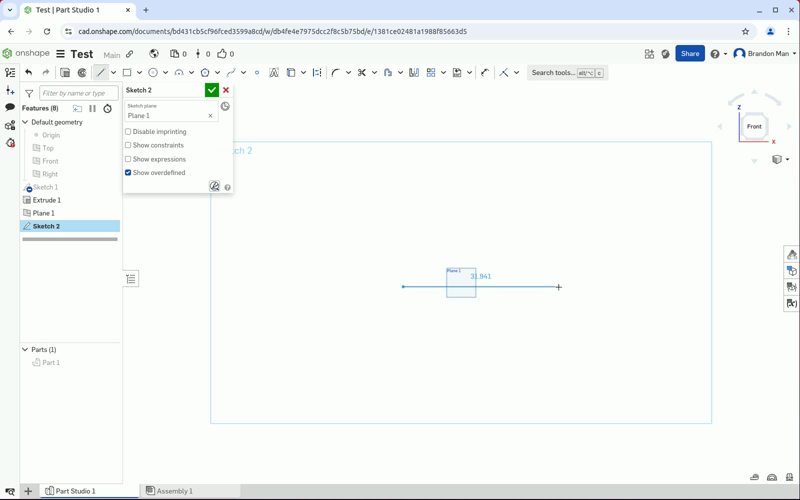
click(558, 286)
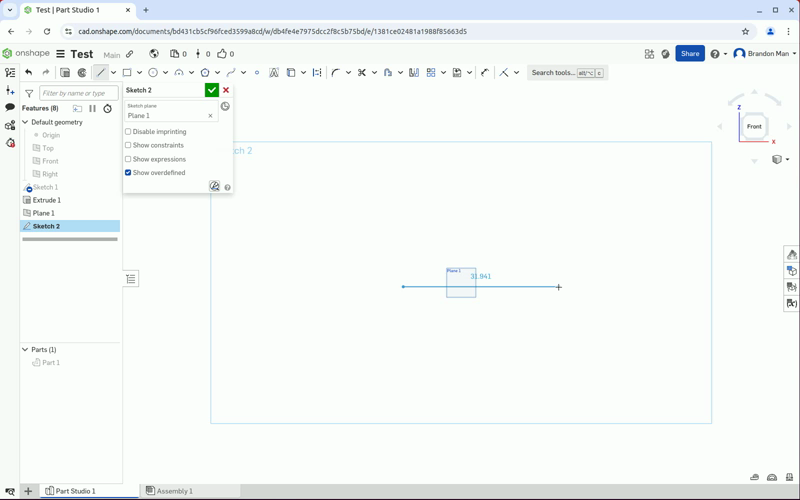
key_up(shift)
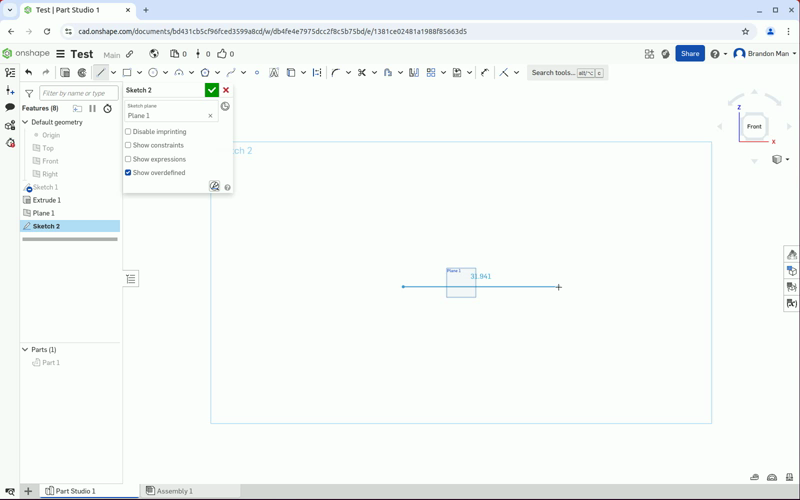
key_down(shift)
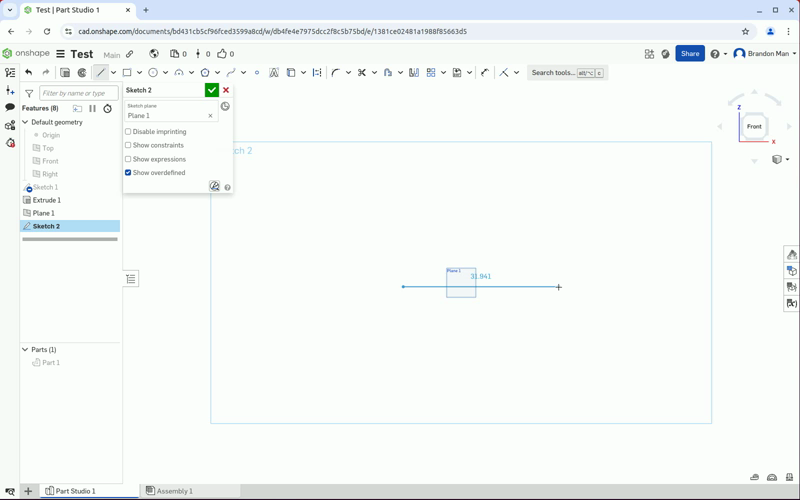
mouse_move(588, 286)
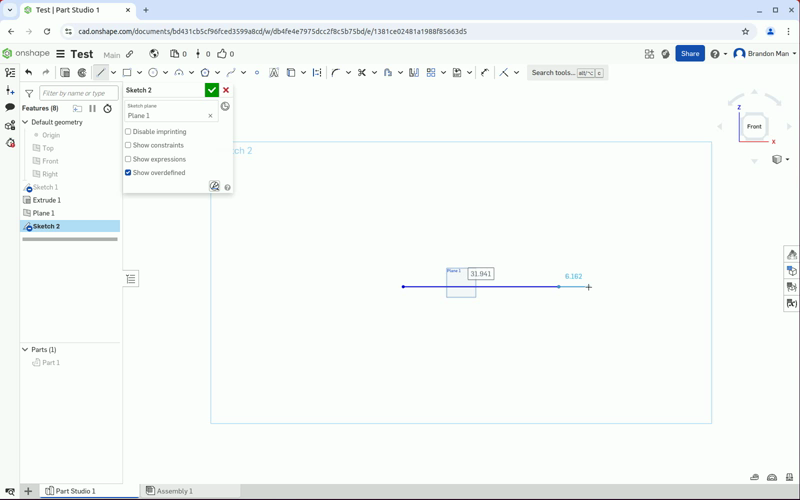
mouse_move(558, 274)
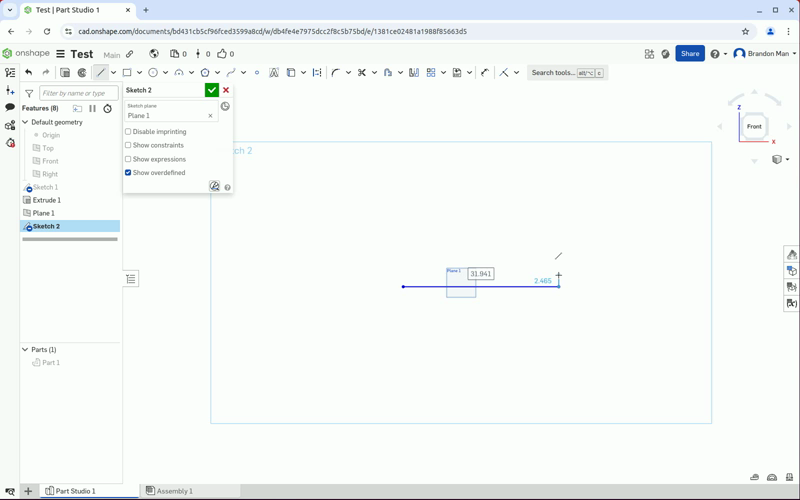
click(558, 274)
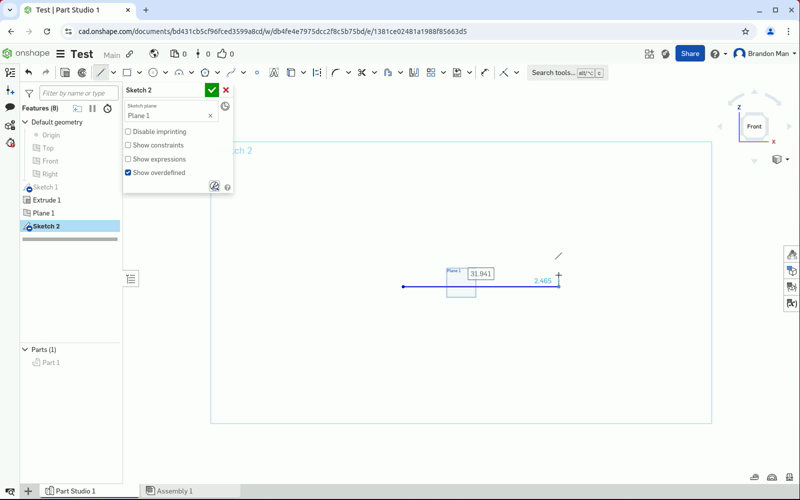
key_up(shift)
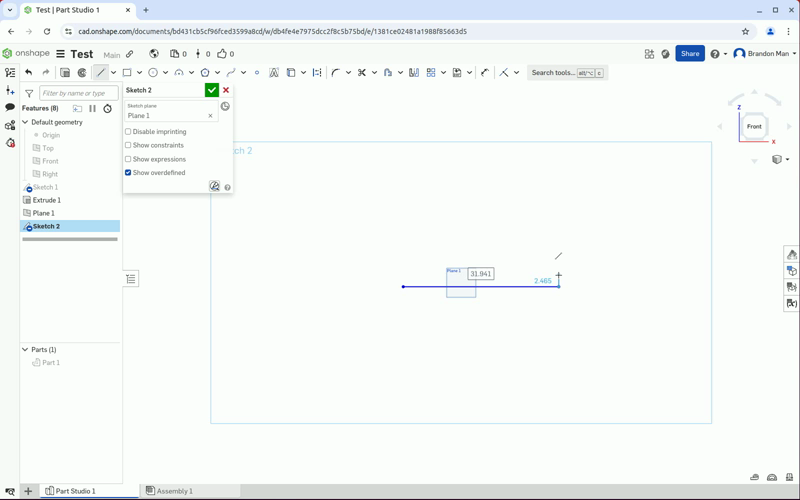
key_down(shift)
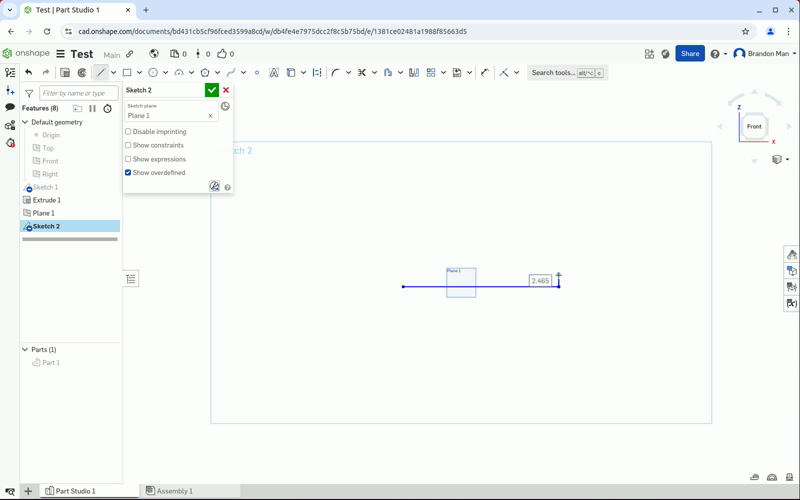
mouse_move(403, 274)
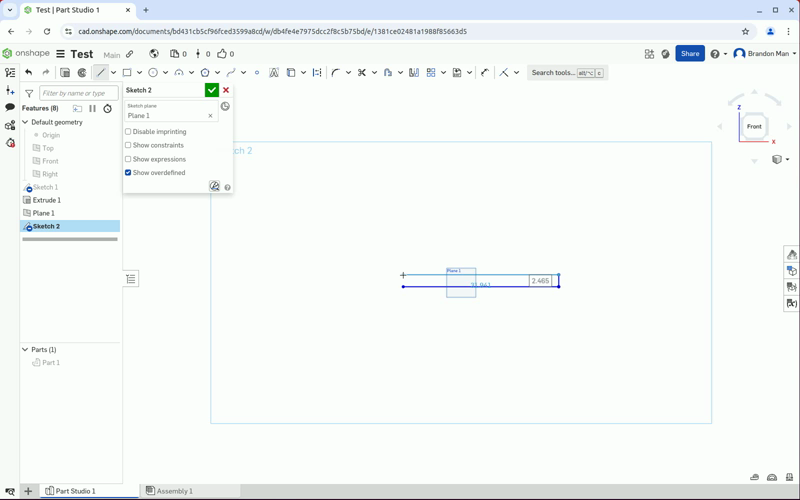
click(403, 274)
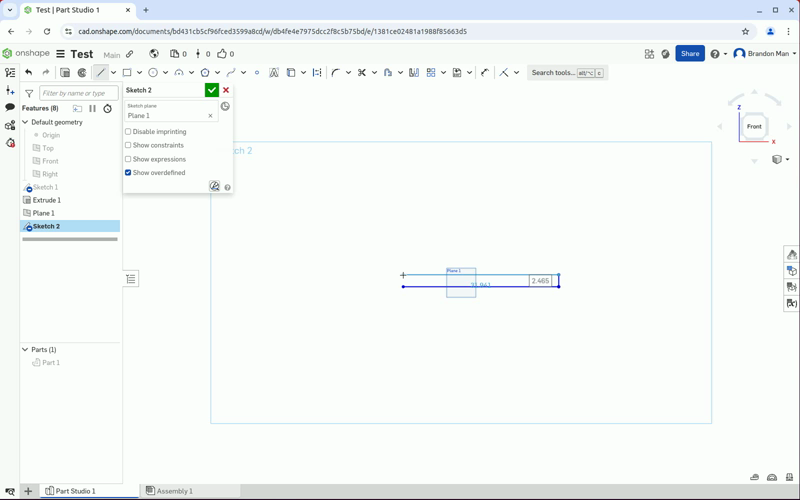
key_up(shift)
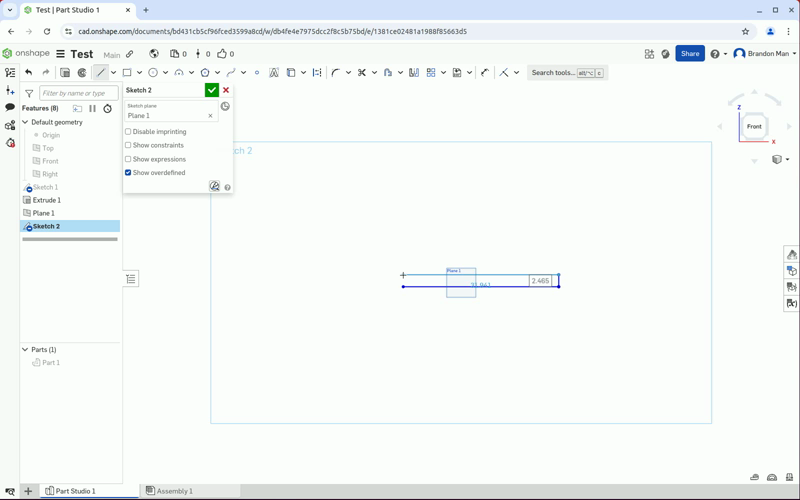
mouse_move(433, 274)
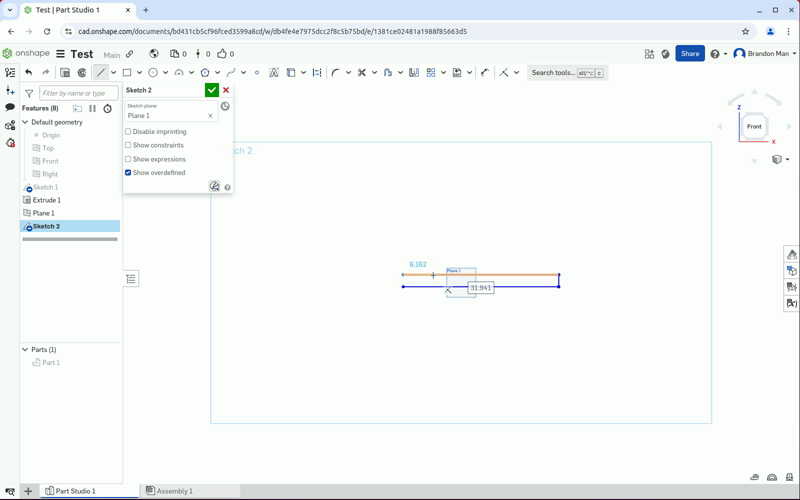
key_down(shift)
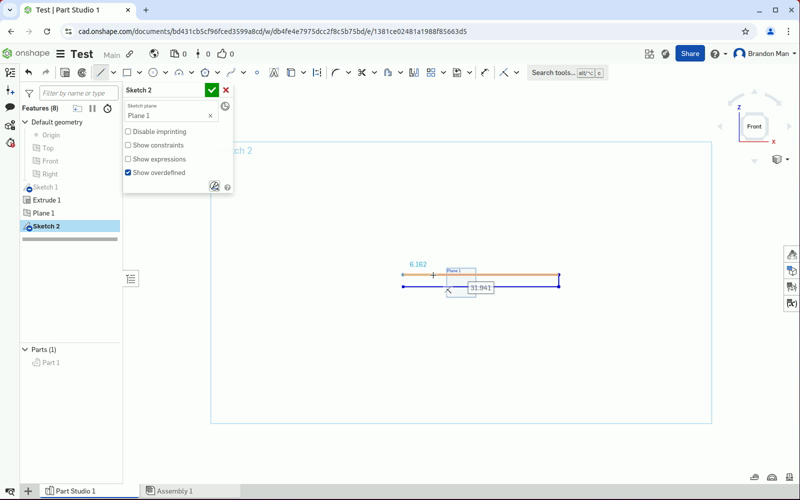
mouse_move(403, 286)
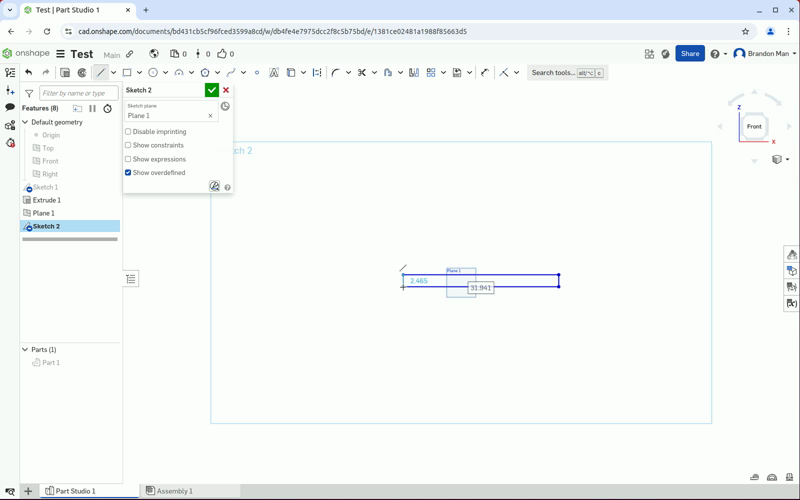
key_up(shift)
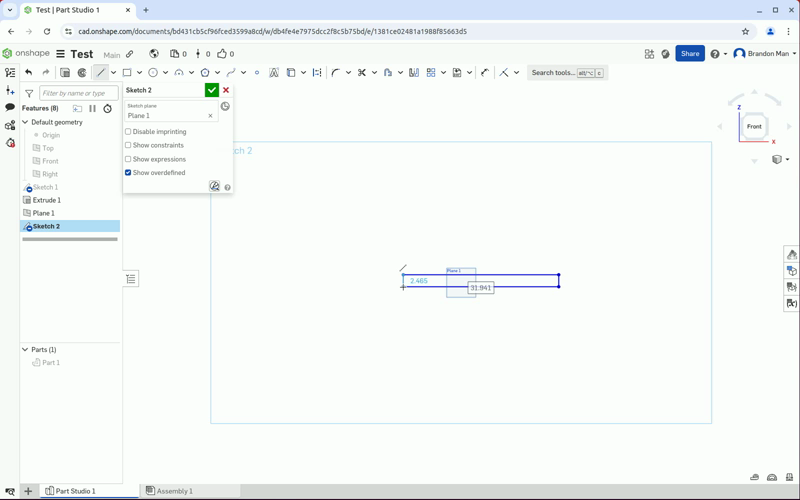
click(403, 286)
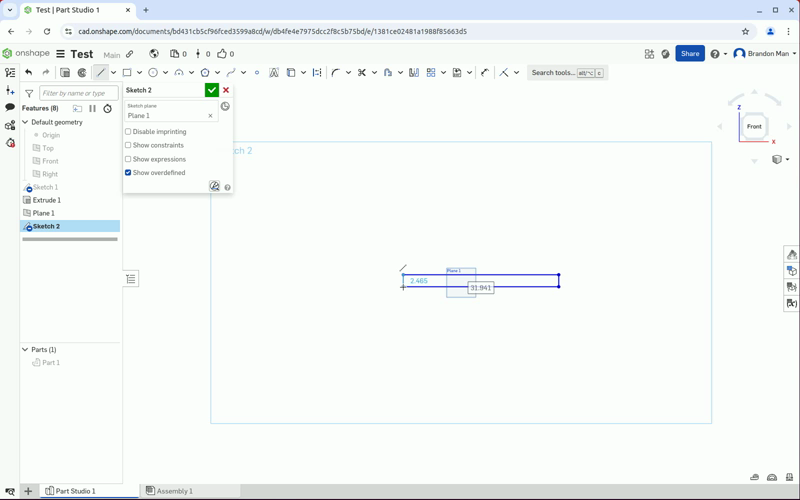
key(esc)
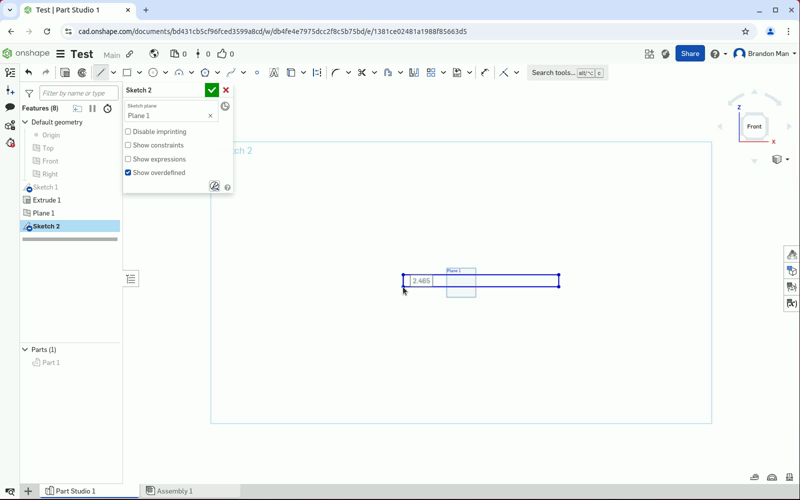
mouse_move(544, 276)
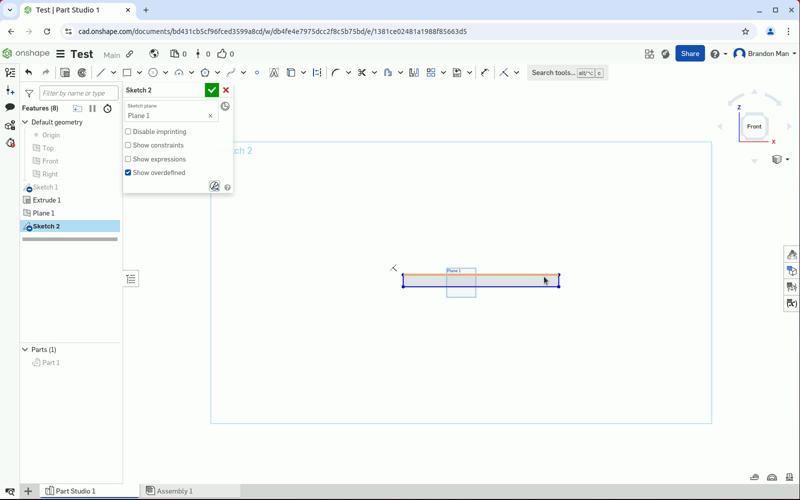
click(544, 276)
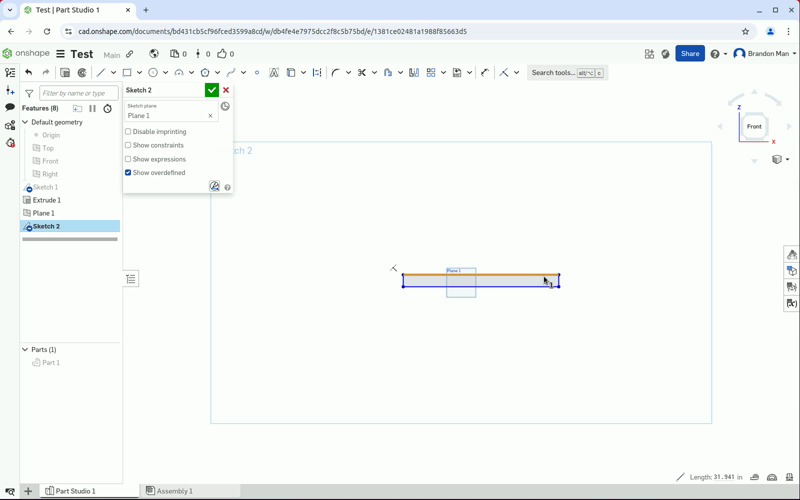
mouse_move(73, 352)
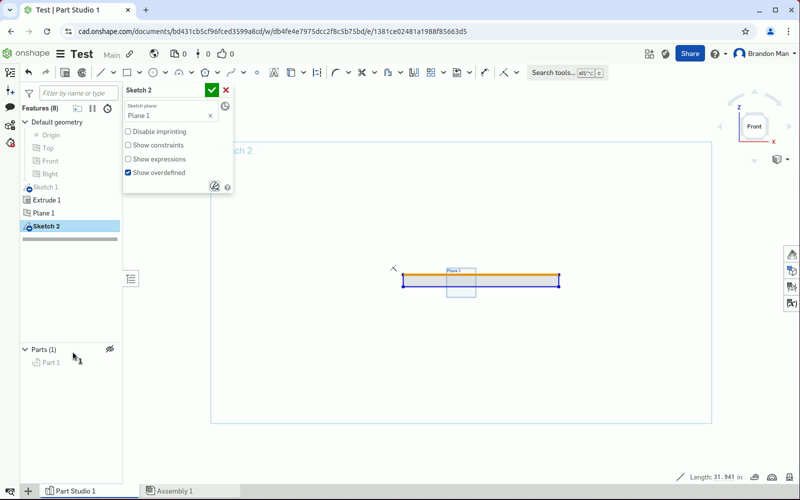
key(shift+y)
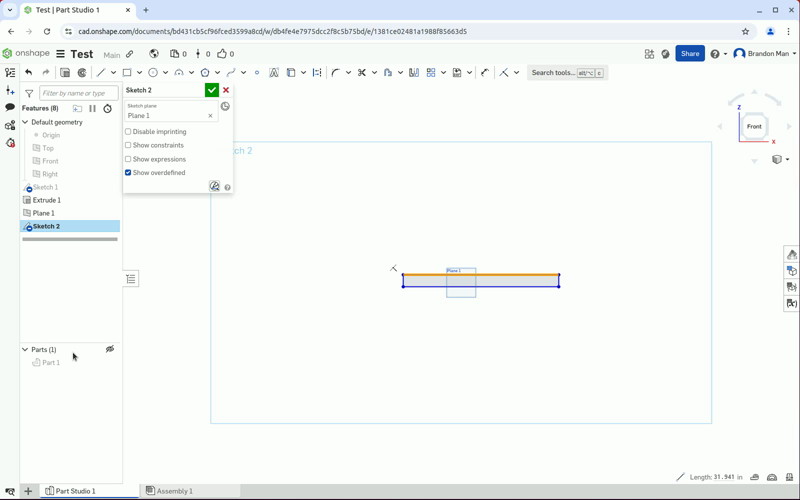
key(shift+e)
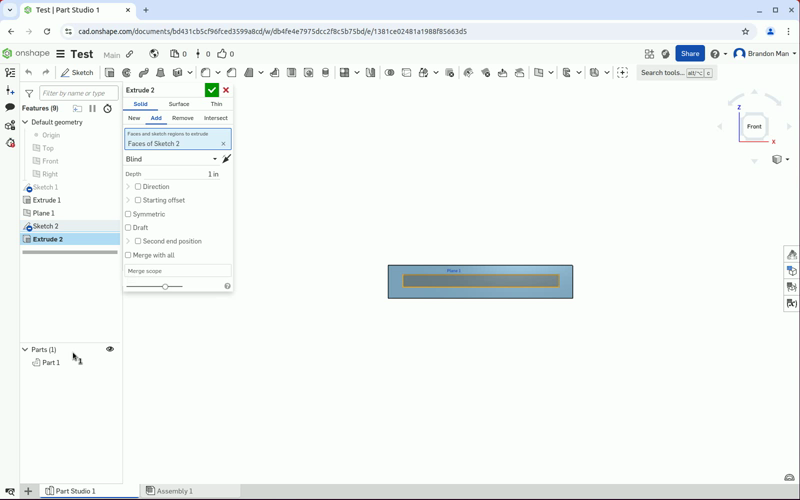
mouse_move(143, 106)
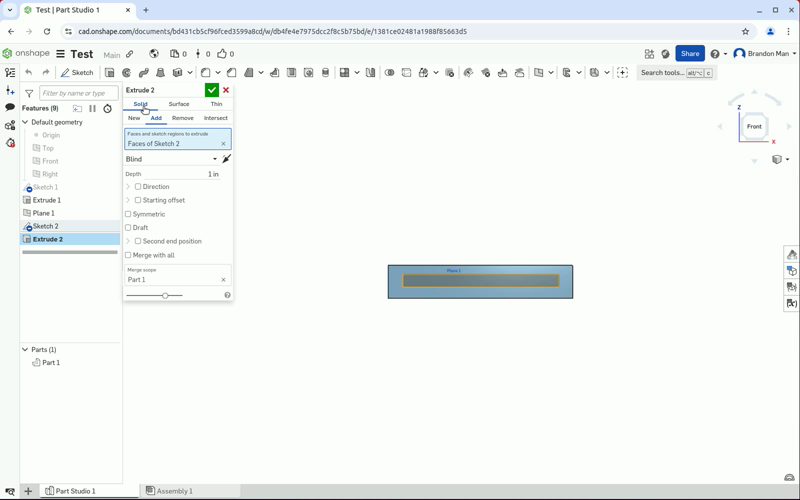
click(143, 106)
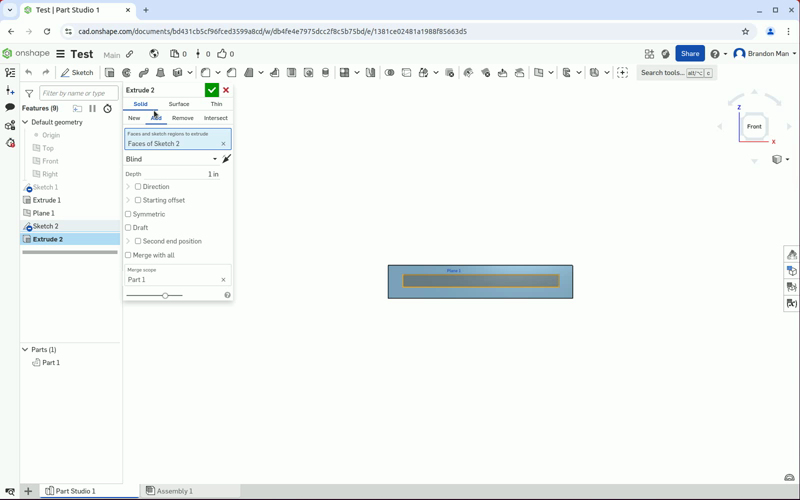
mouse_move(186, 120)
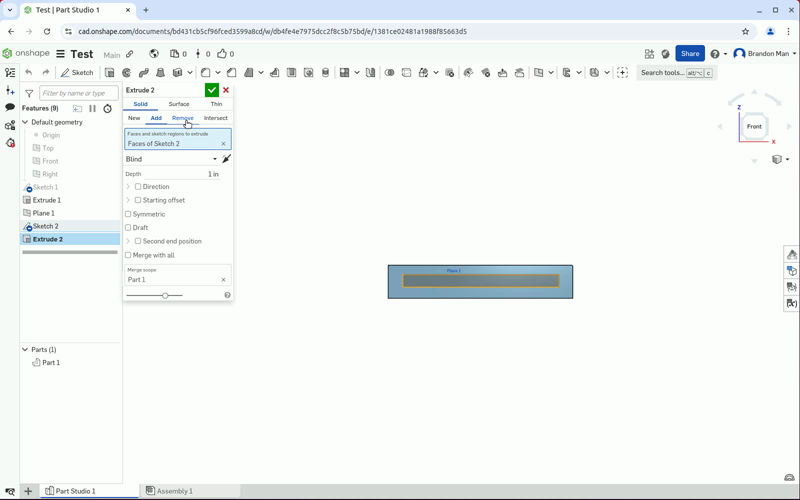
click(186, 120)
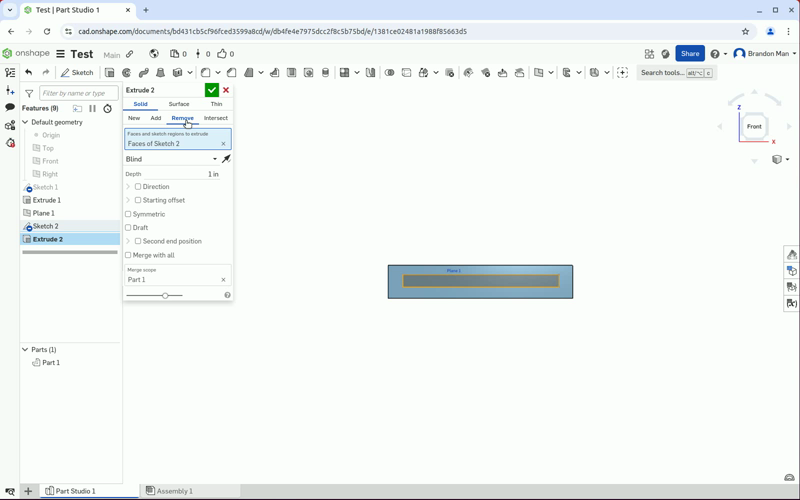
key(tab, 4)
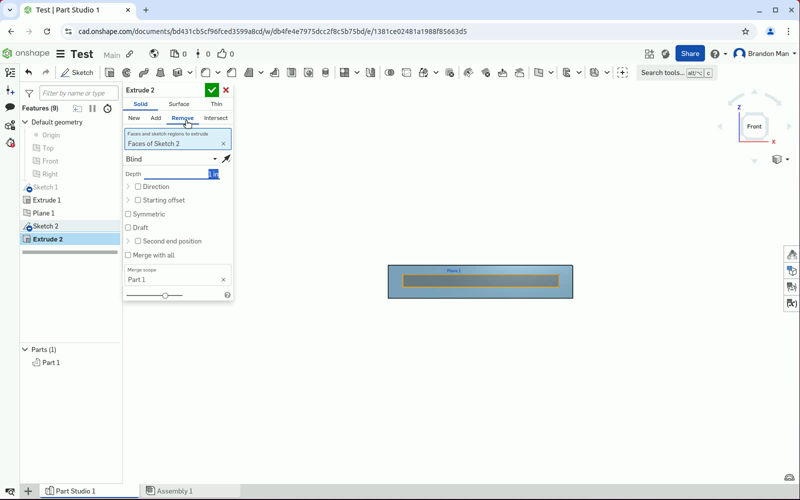
text(1.926)
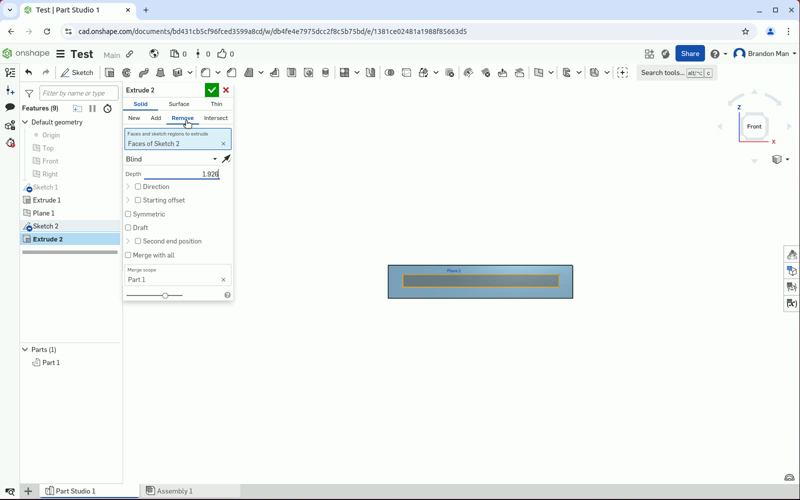
key(tab, 6)
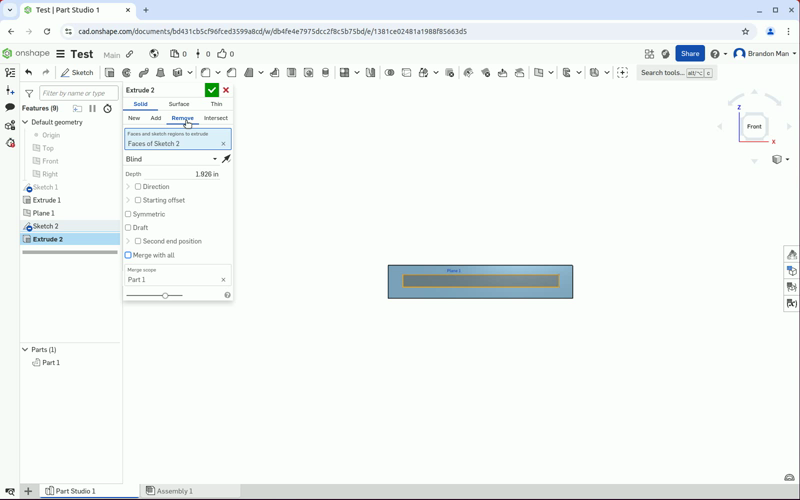
key(space)
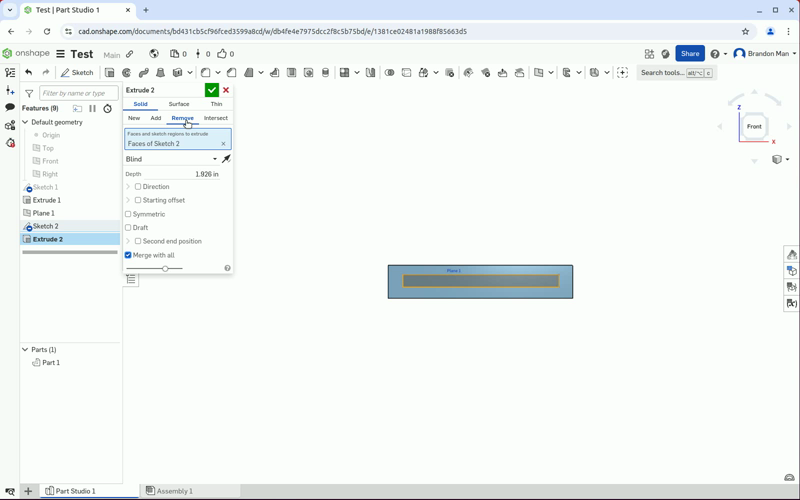
key(enter)
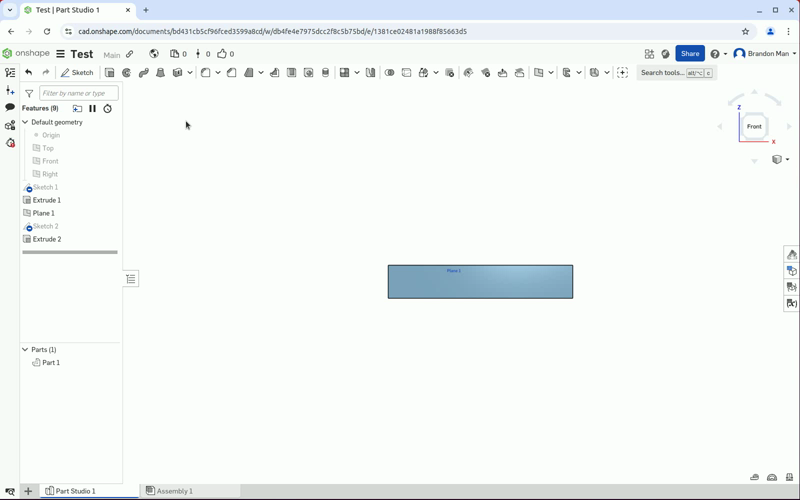
key(shift+h)
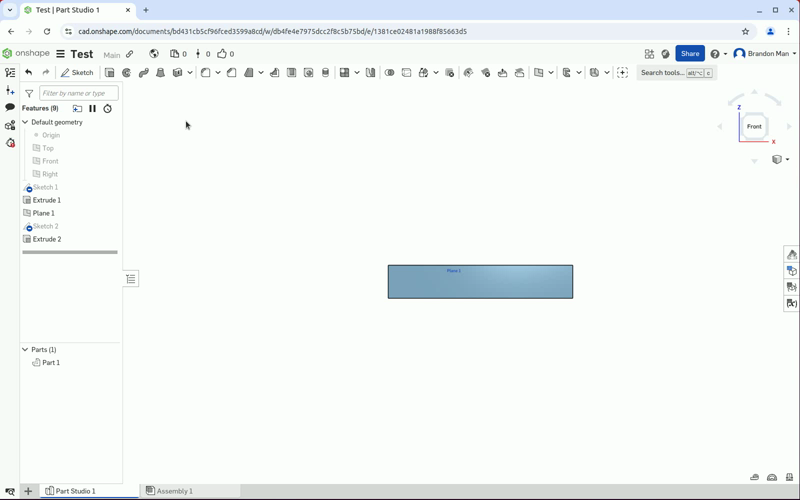
key(shift+h)
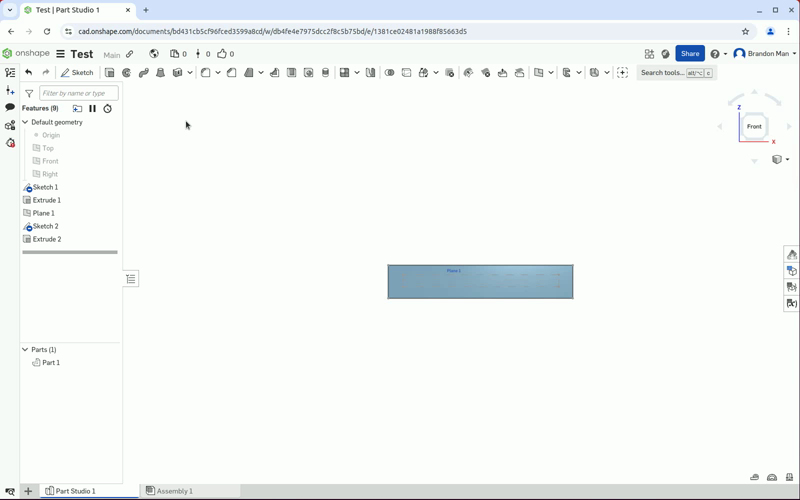
key(shift+7)
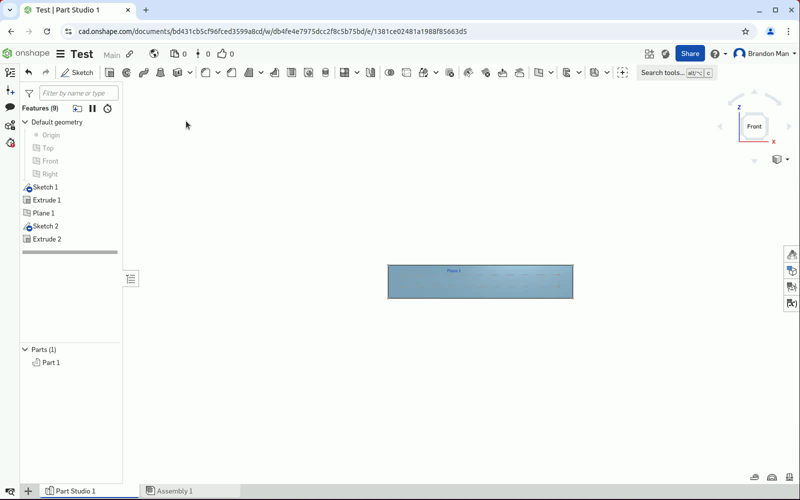
key(left, 2)
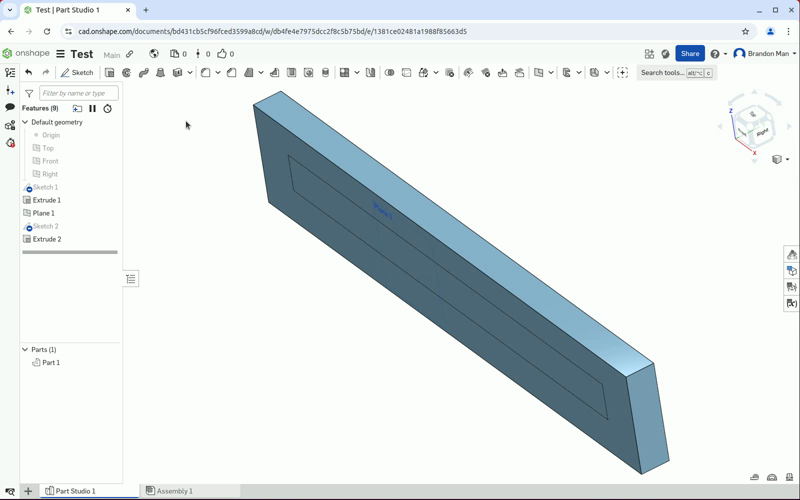
key(down, 2)
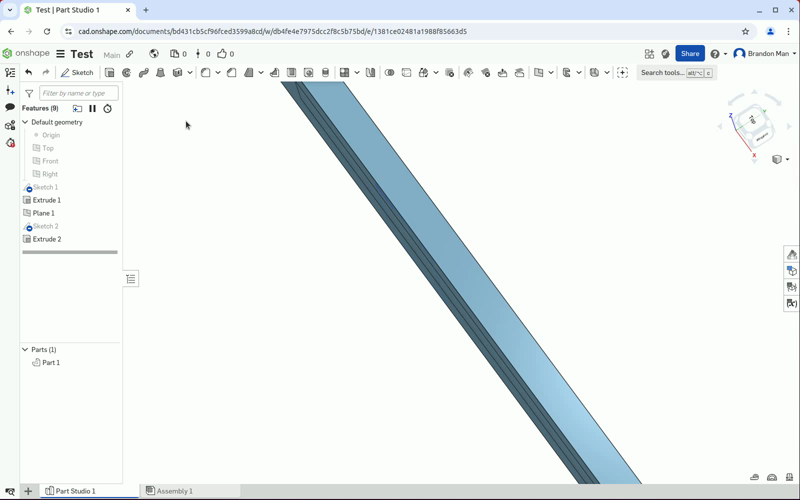
key(up, 2)
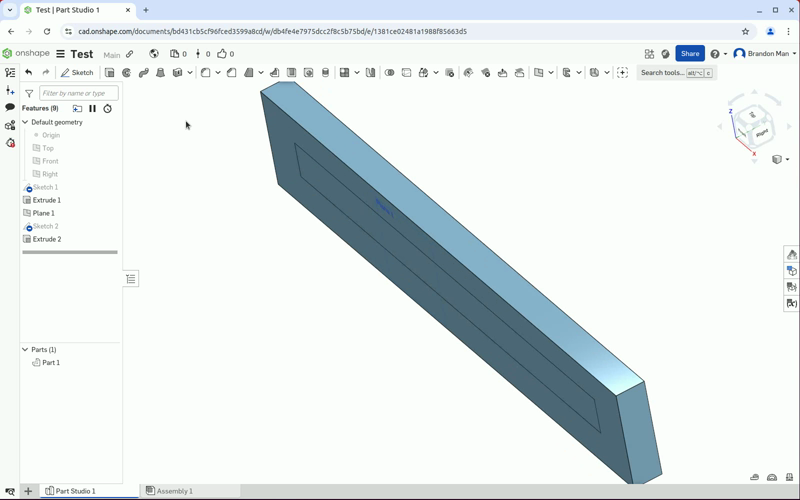
key(right, 2)
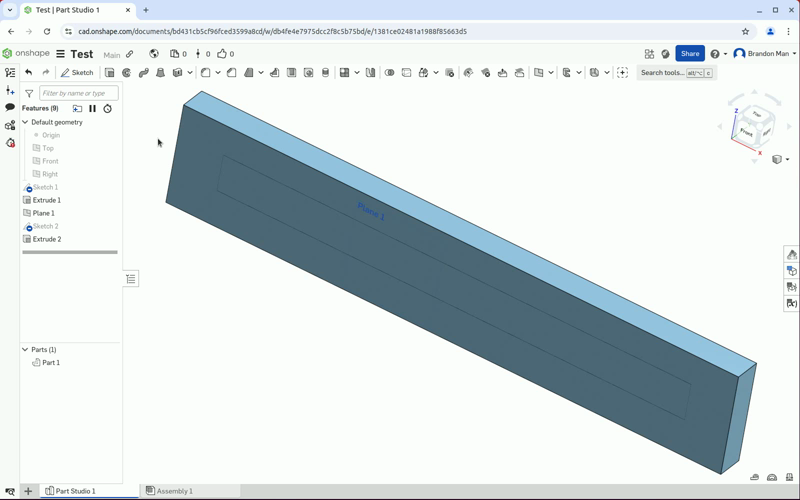
mouse_move(73, 189)
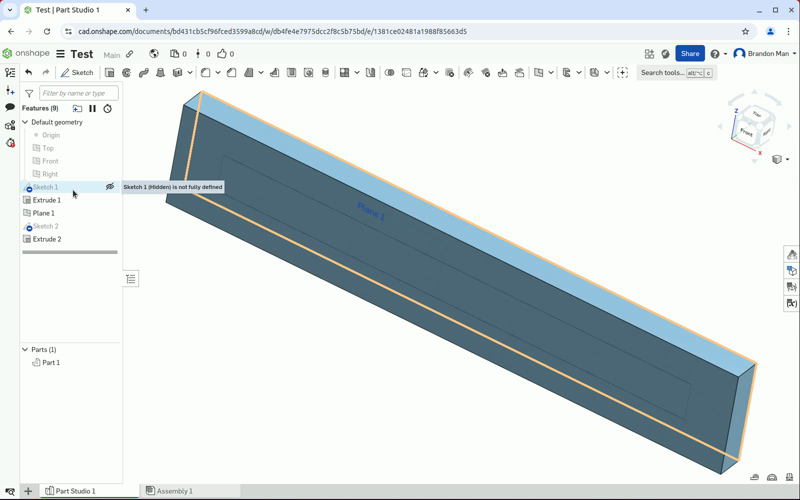
click(73, 189)